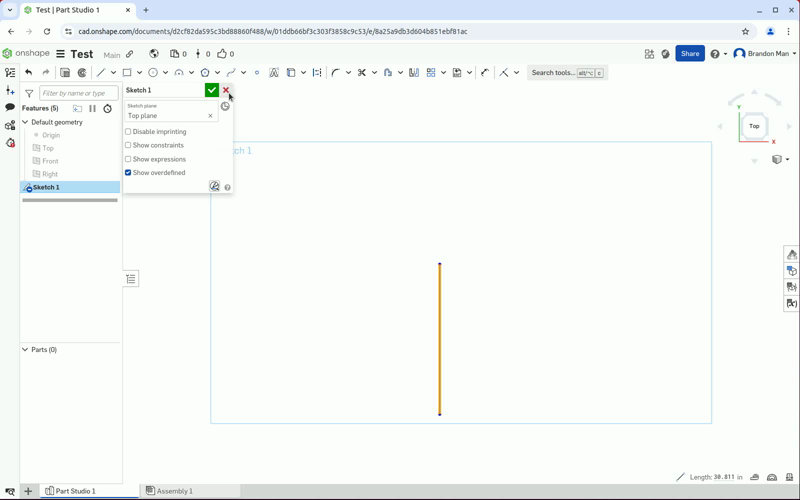
key(shift+h)
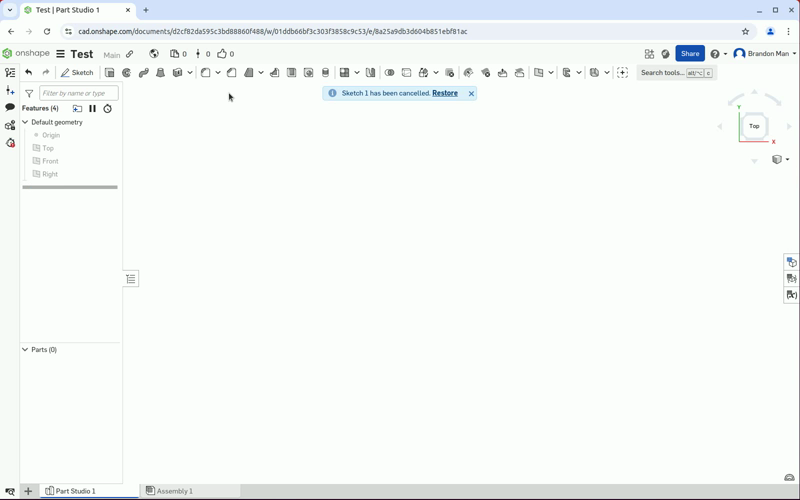
mouse_move(73, 352)
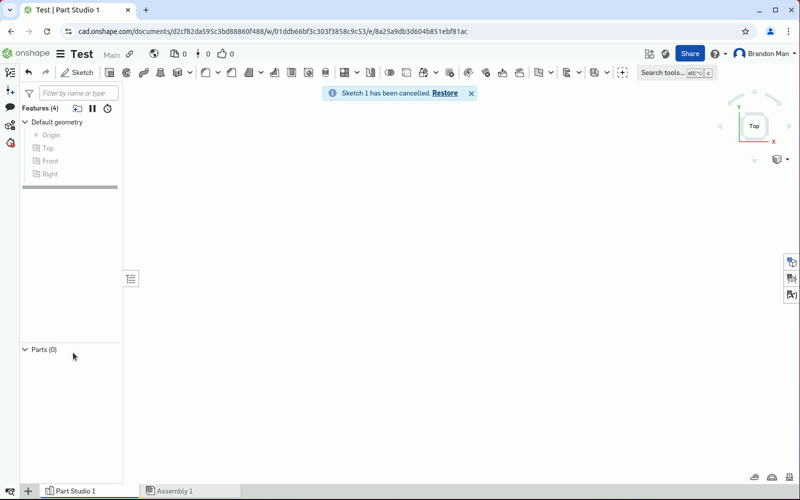
key(y)
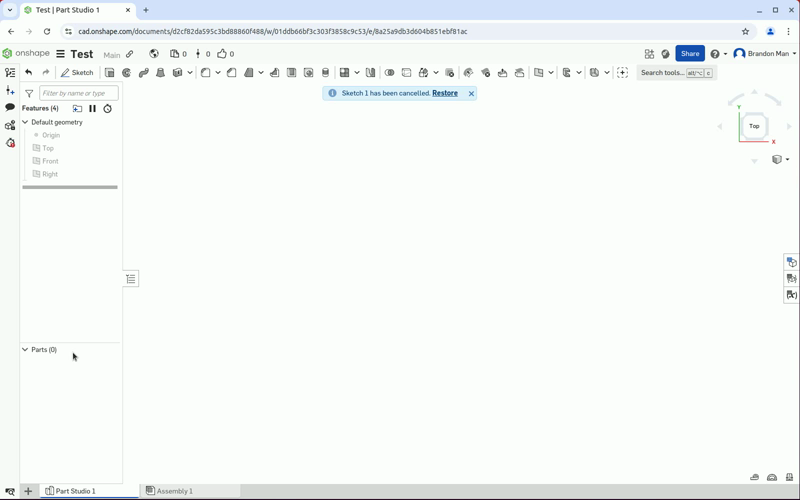
key(shift+p)
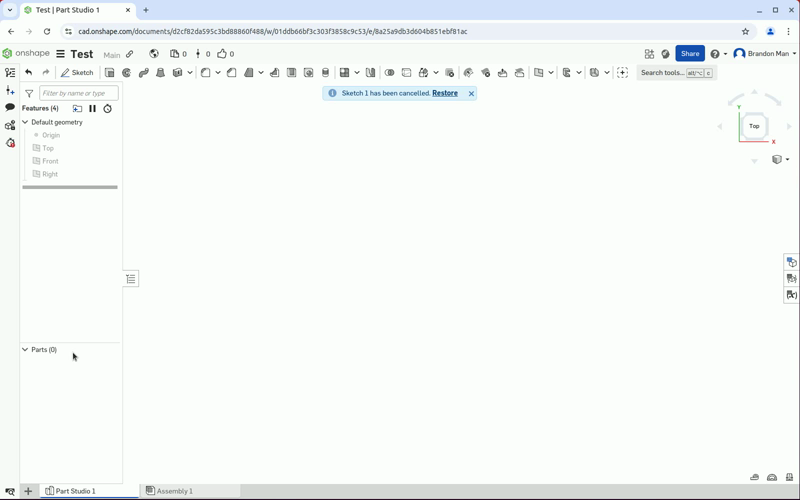
key(space)
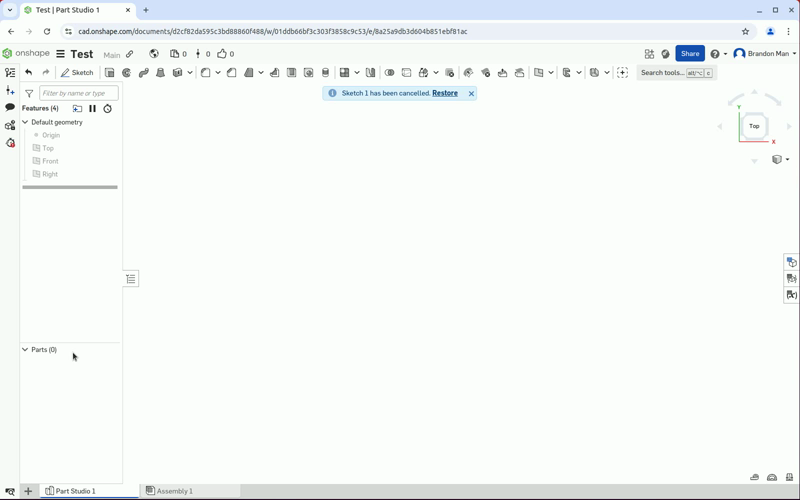
key_down(shift)
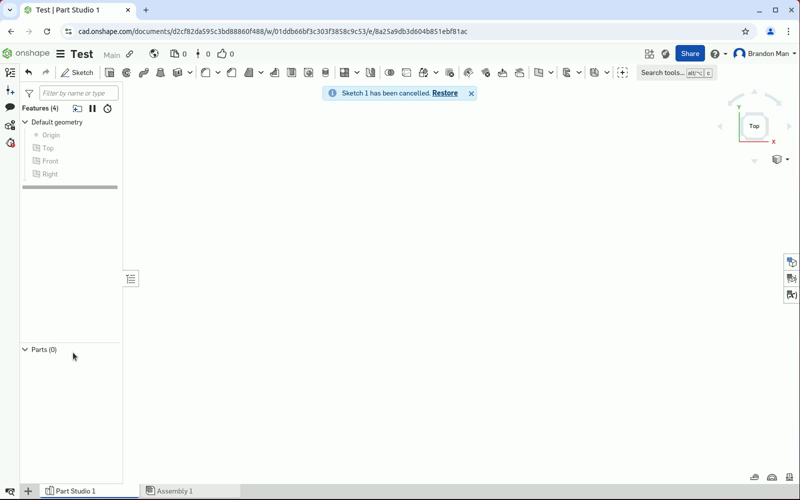
key(up)
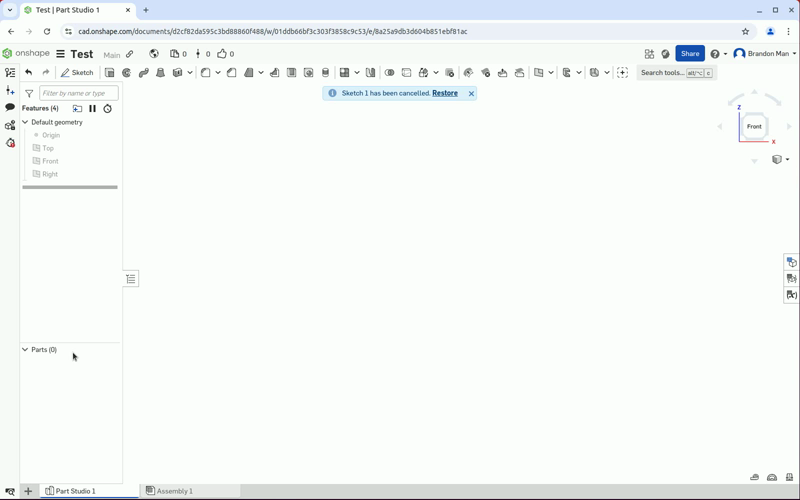
key_up(shift)
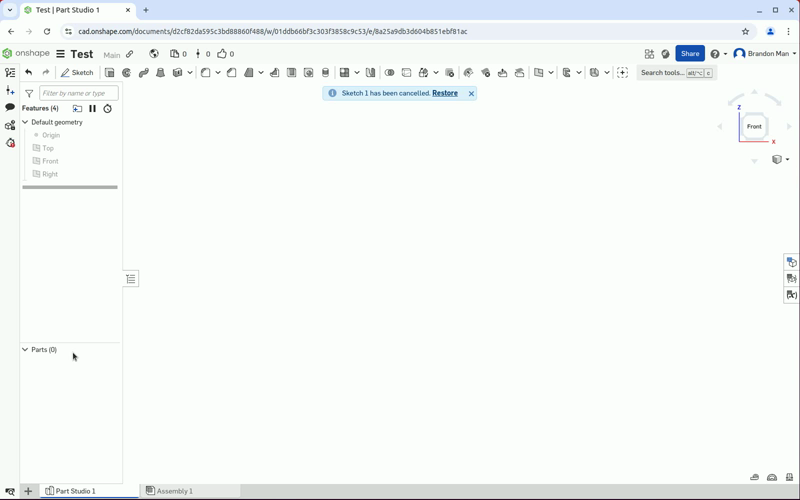
mouse_move(73, 352)
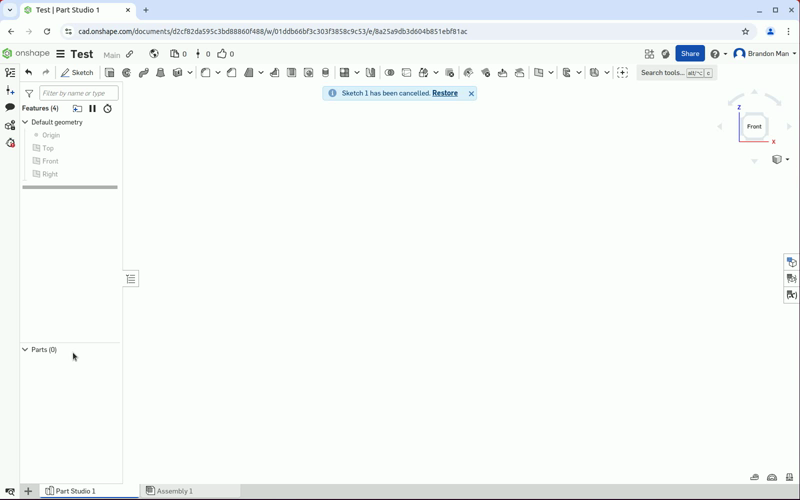
key(shift+y)
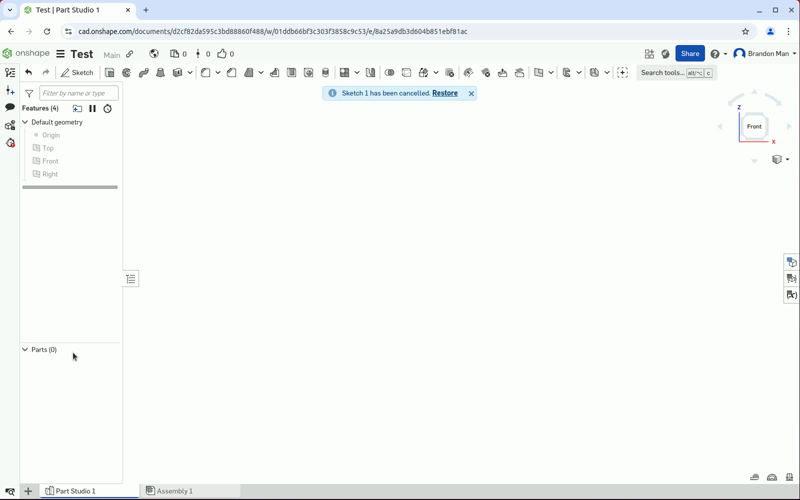
key(shift+s)
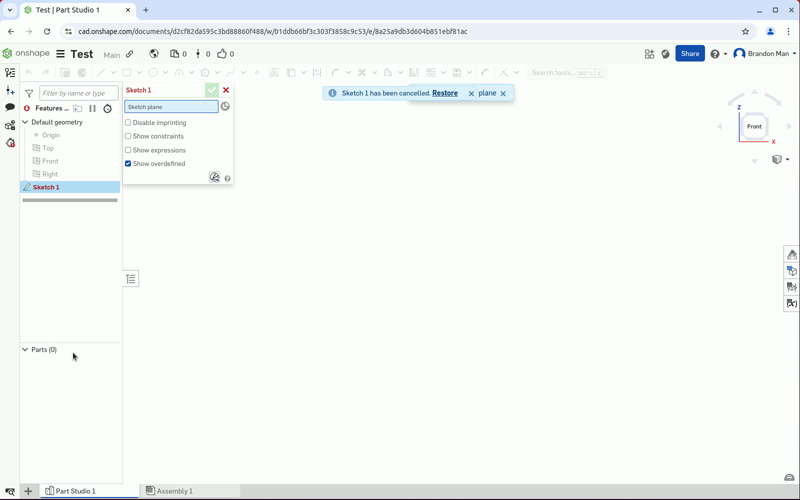
mouse_move(73, 163)
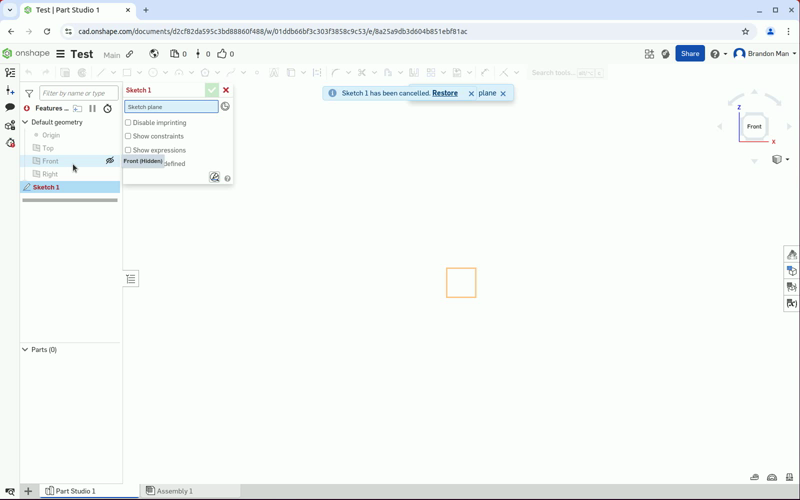
click(73, 163)
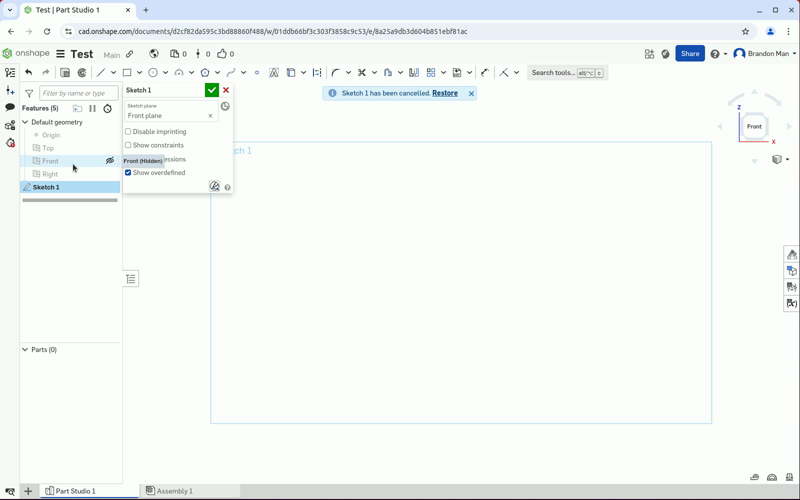
mouse_move(73, 352)
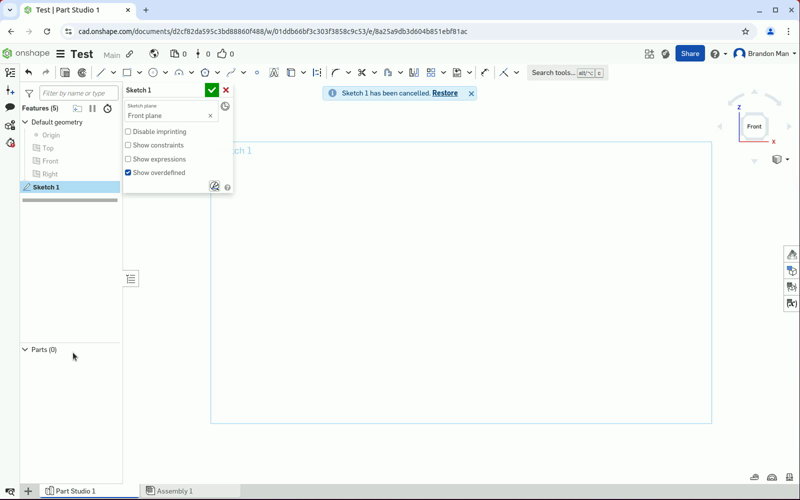
key(y)
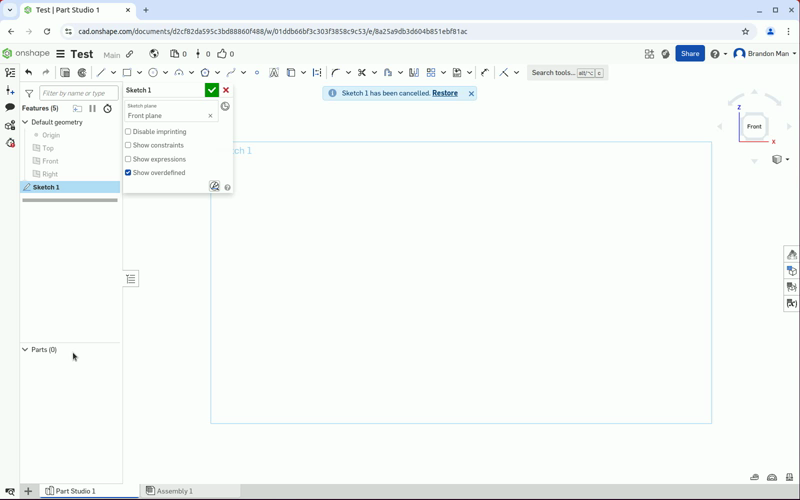
key(l)
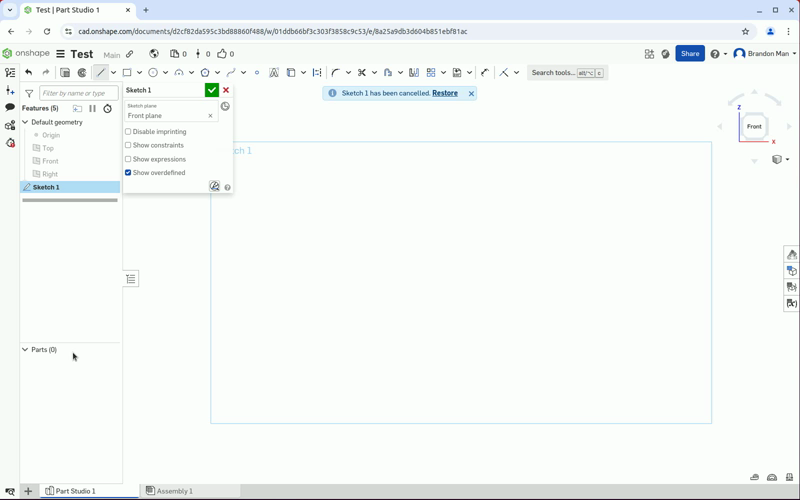
key_down(shift)
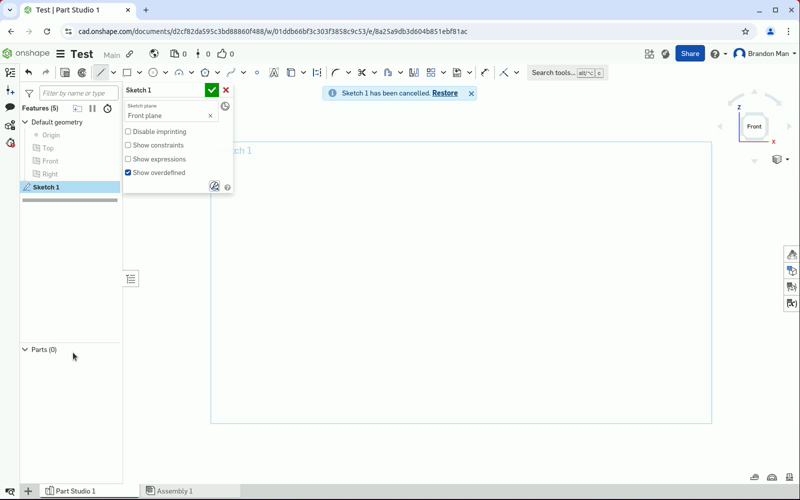
mouse_move(437, 312)
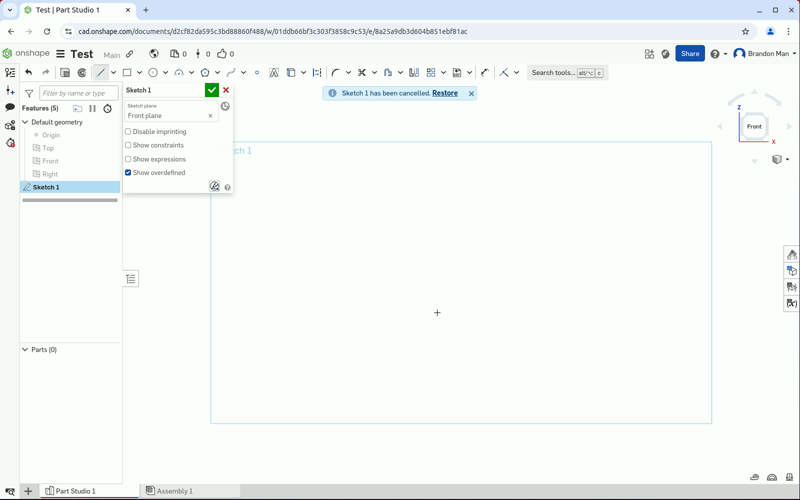
click(437, 312)
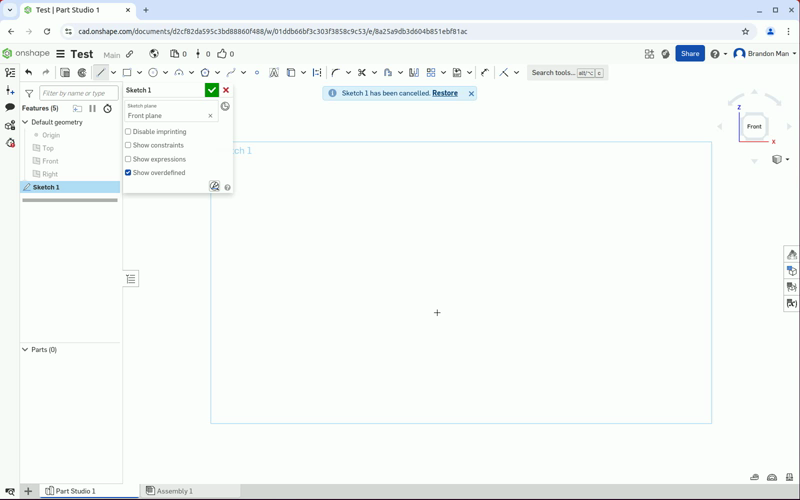
key_up(shift)
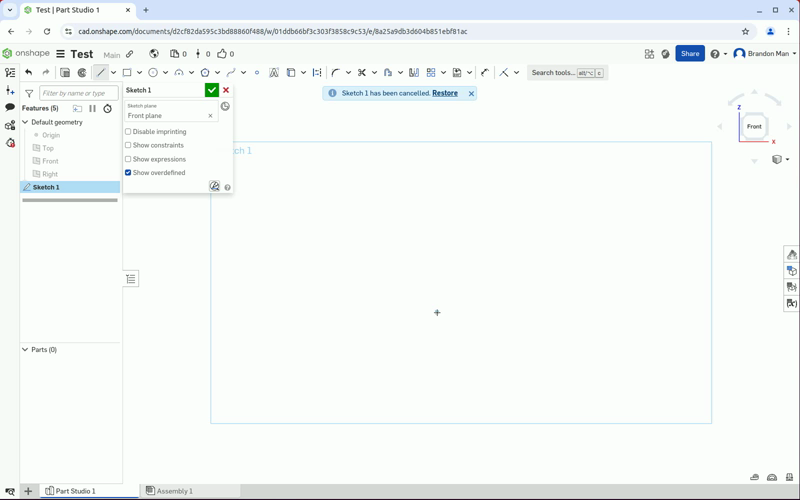
key_down(shift)
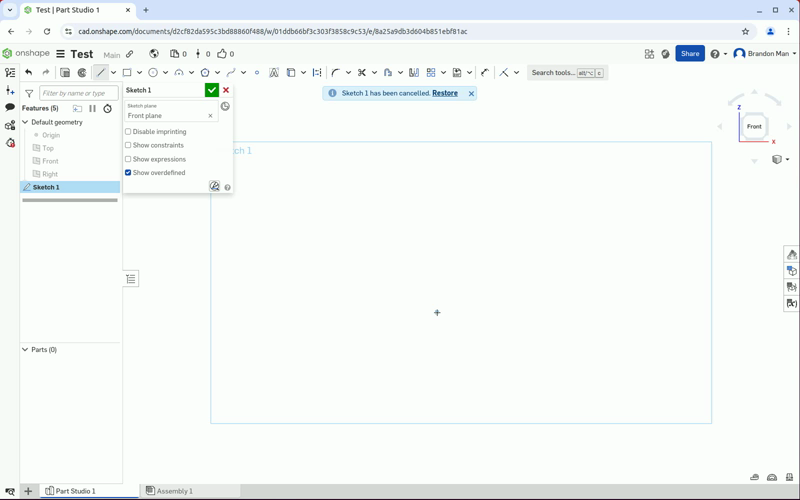
mouse_move(508, 312)
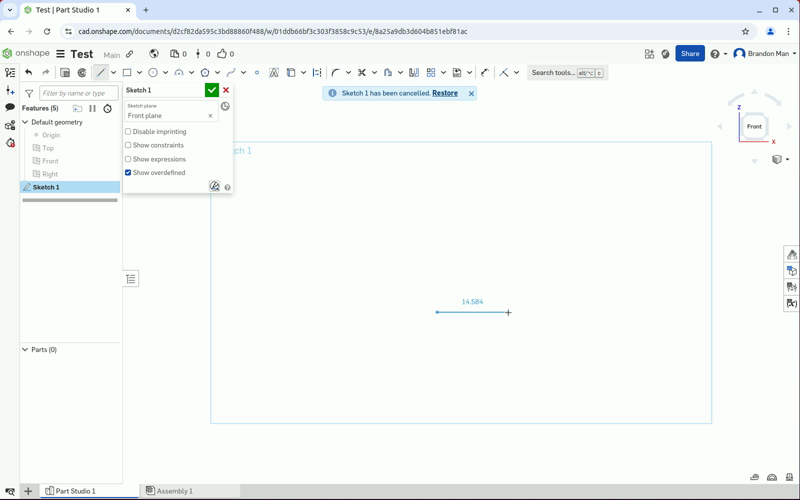
click(508, 312)
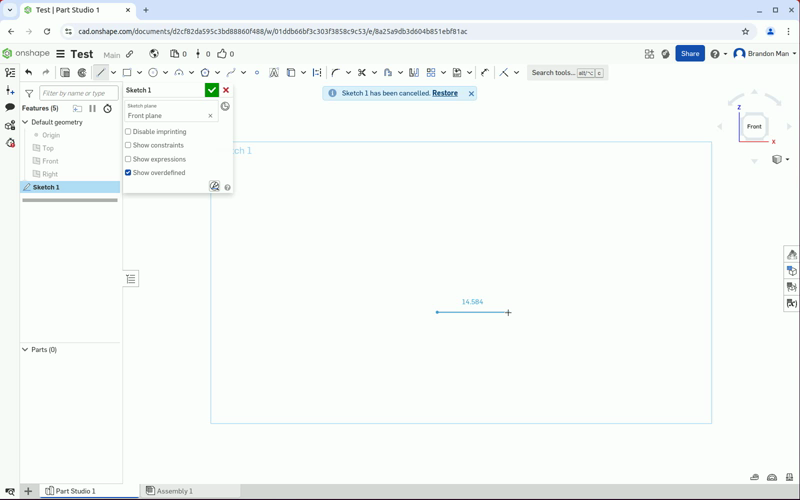
key_up(shift)
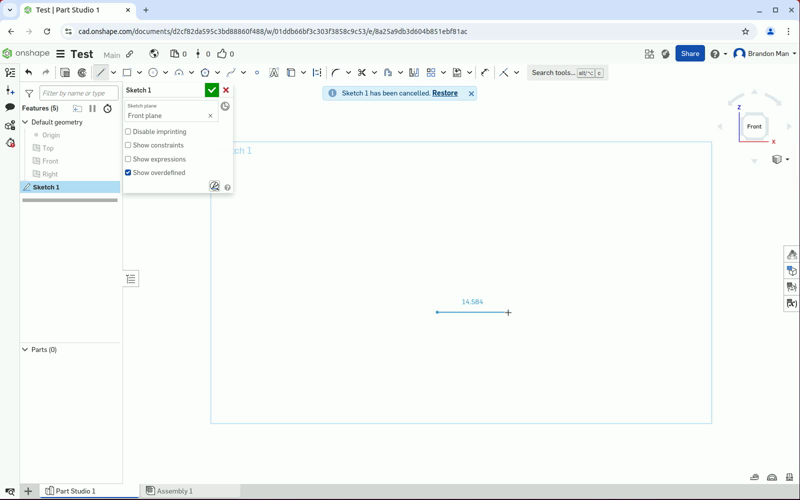
key_down(shift)
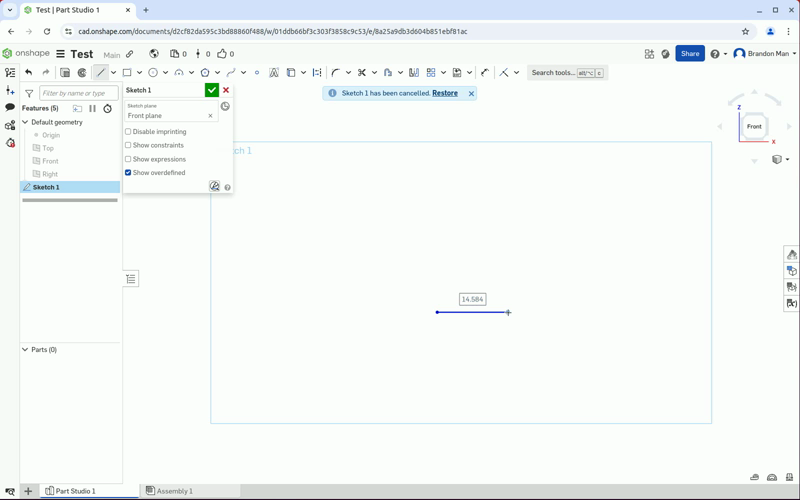
mouse_move(538, 312)
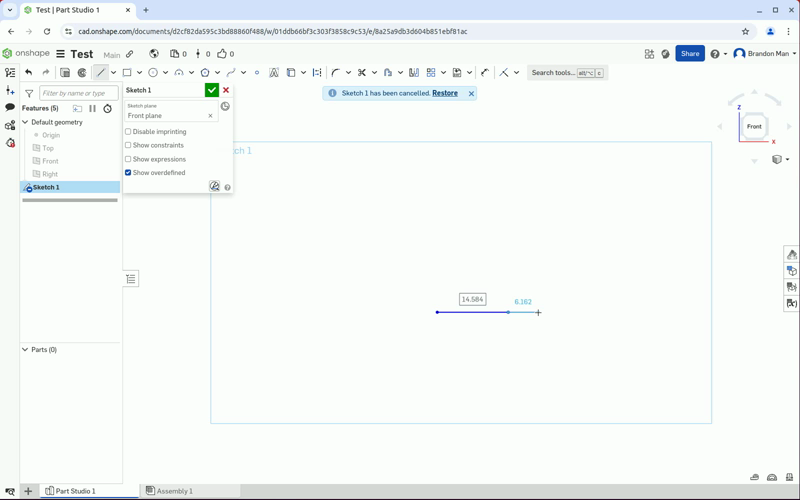
mouse_move(508, 265)
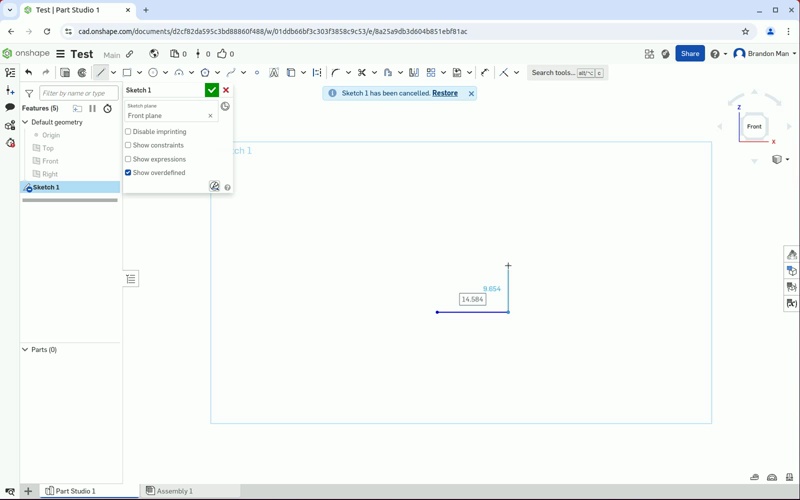
click(508, 265)
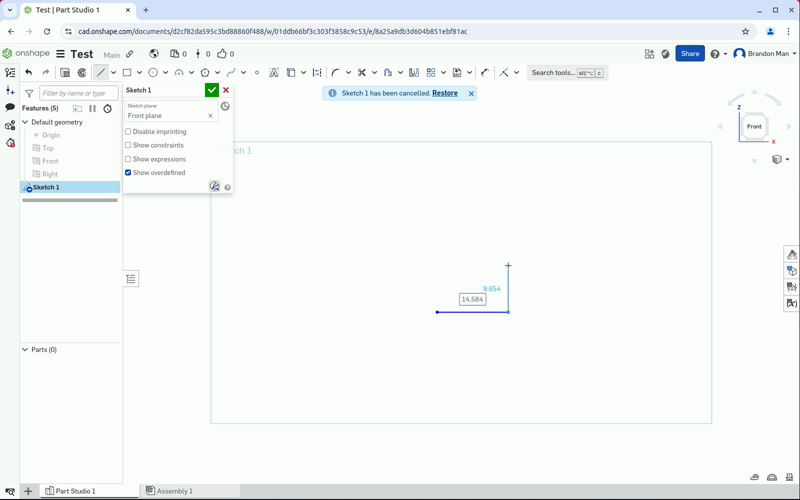
key_up(shift)
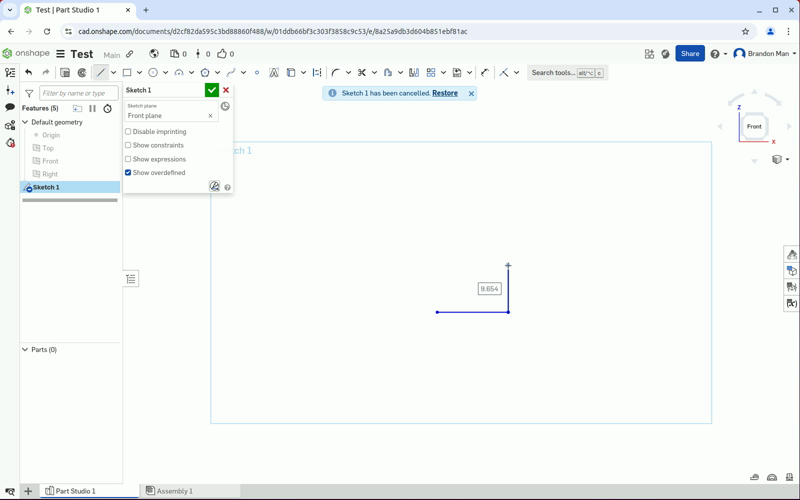
key_down(shift)
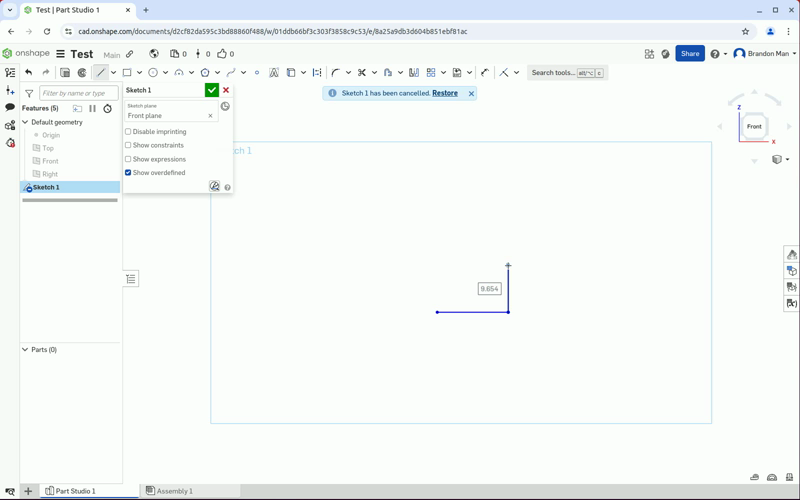
mouse_move(437, 265)
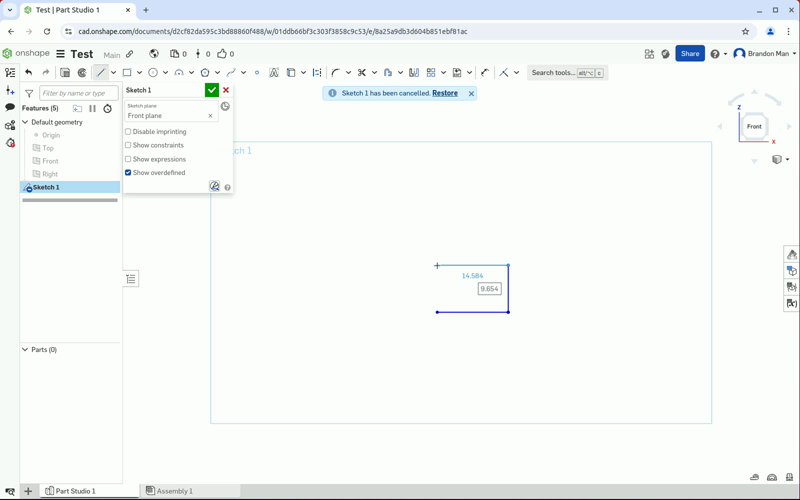
click(437, 265)
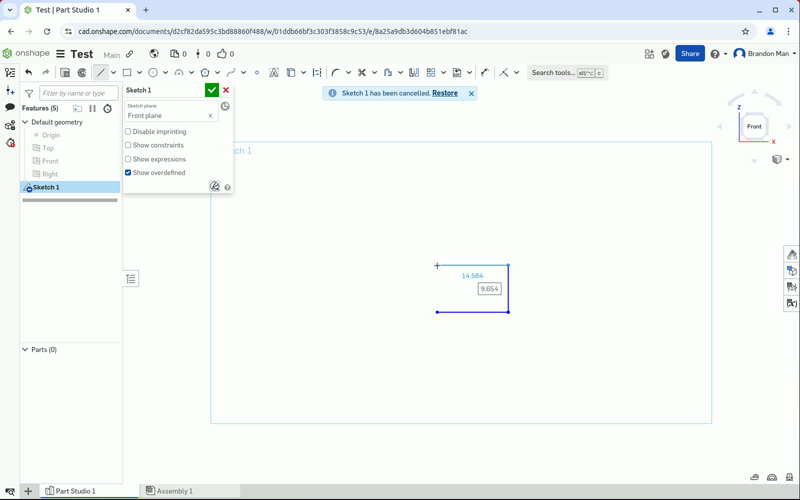
key_up(shift)
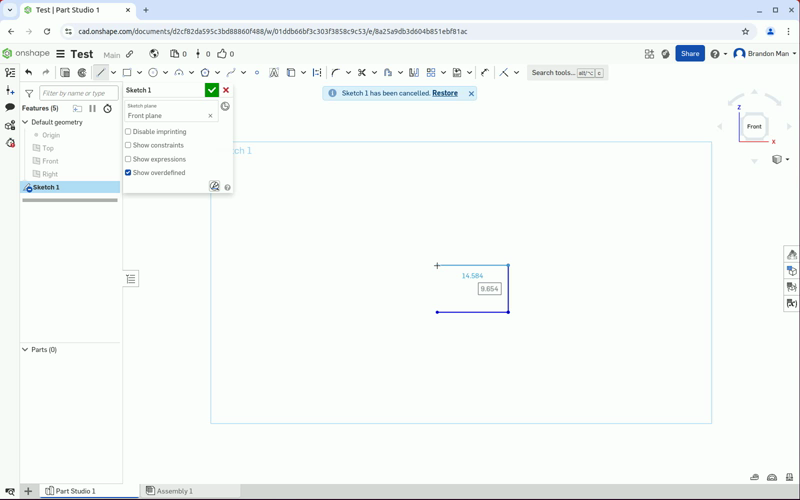
mouse_move(467, 265)
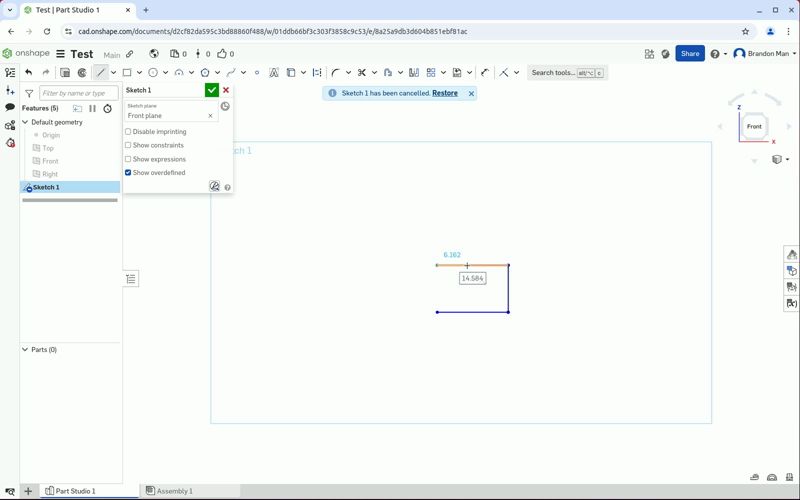
key_down(shift)
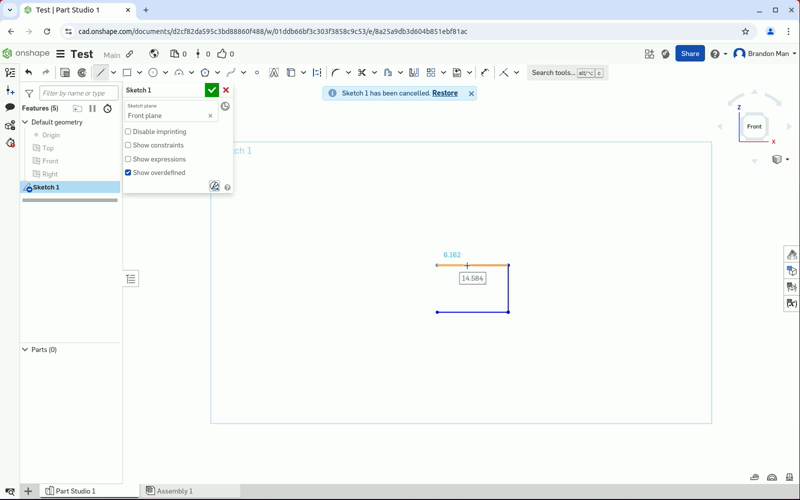
mouse_move(437, 312)
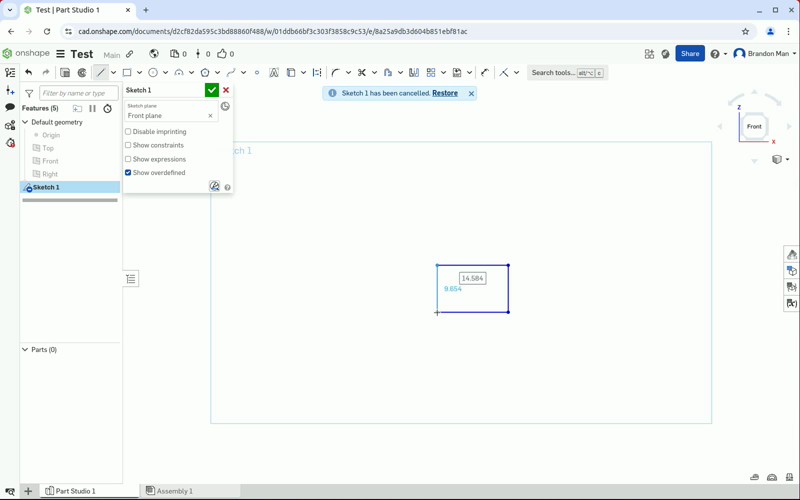
key_up(shift)
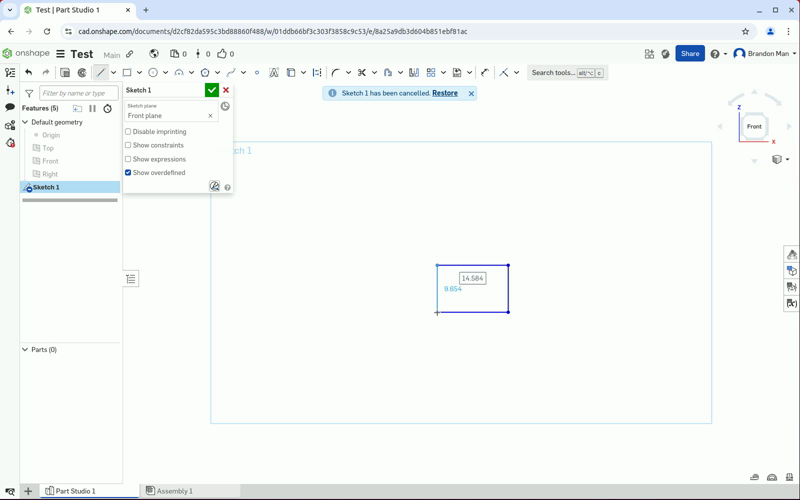
click(437, 312)
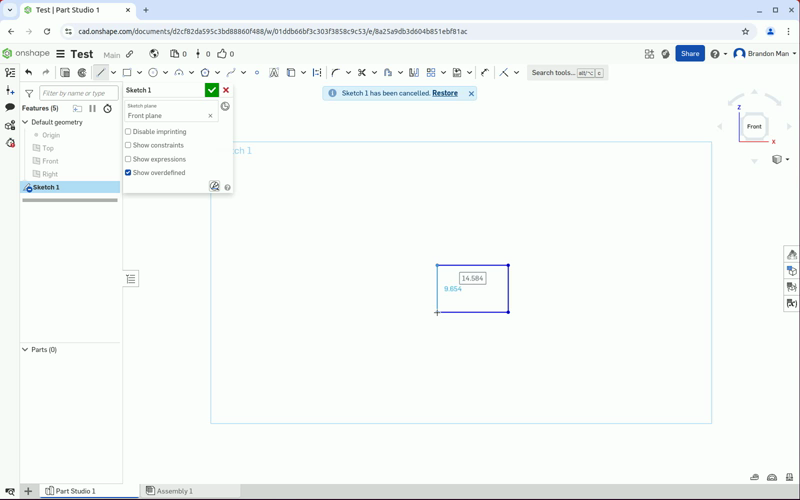
key(esc)
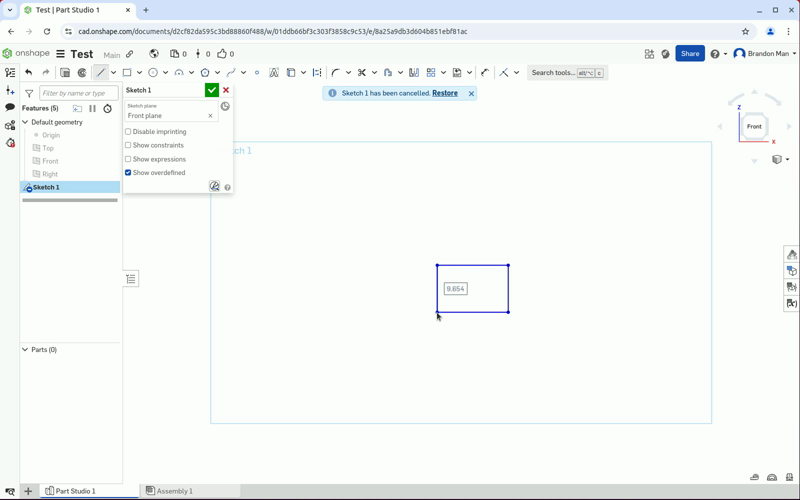
mouse_move(450, 289)
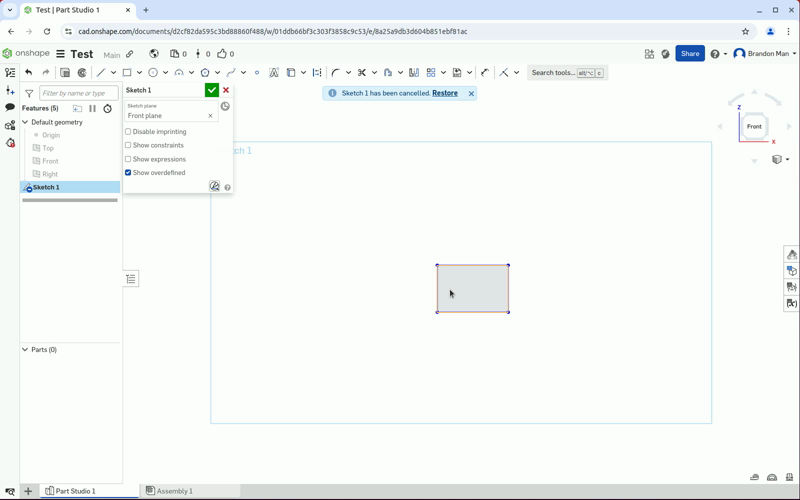
click(450, 289)
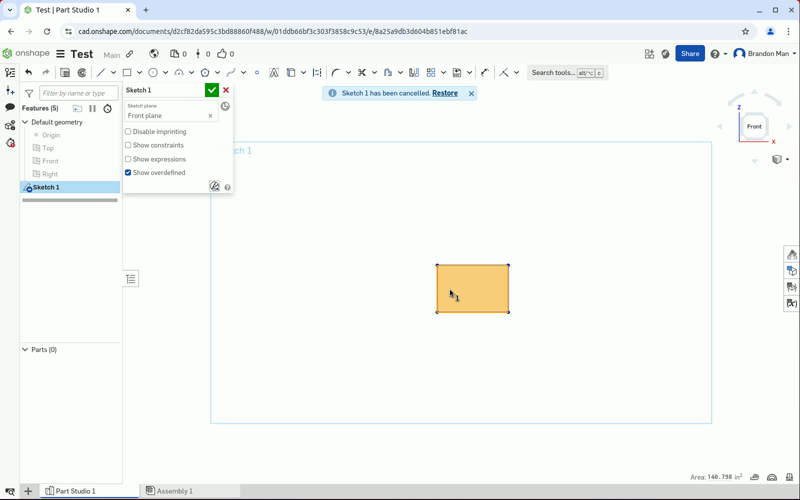
mouse_move(73, 352)
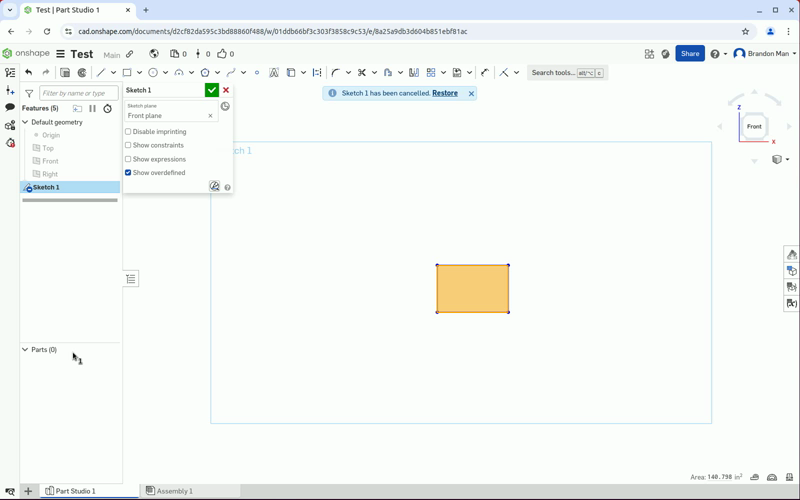
key(shift+y)
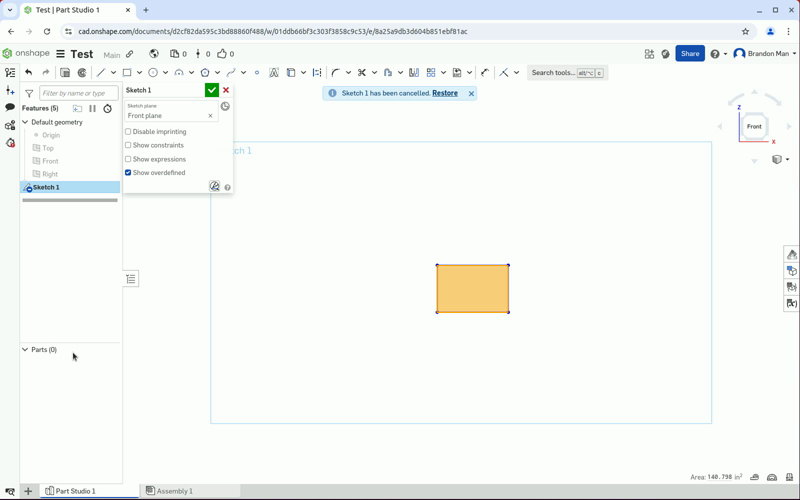
key(shift+e)
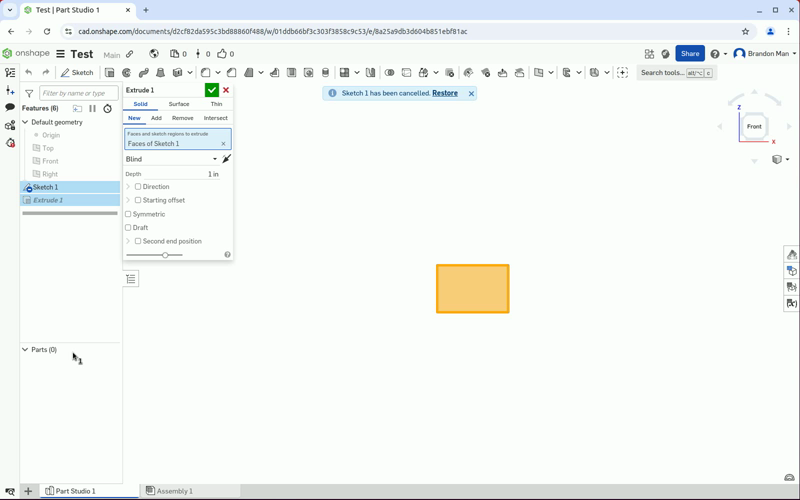
mouse_move(143, 106)
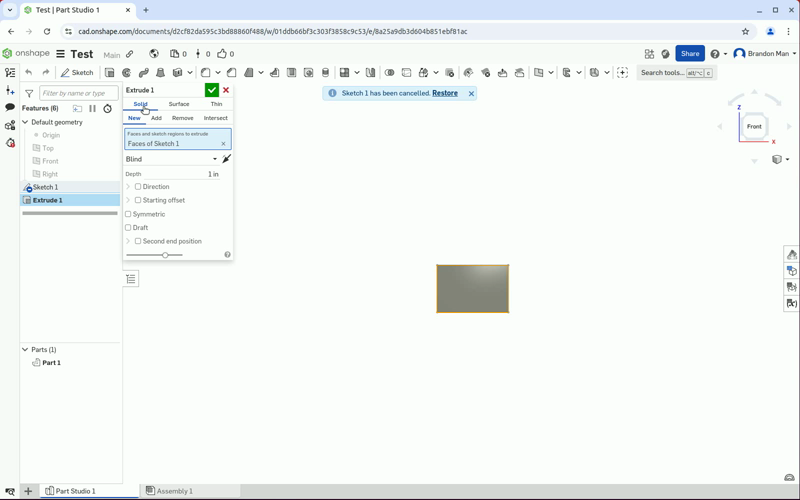
click(143, 106)
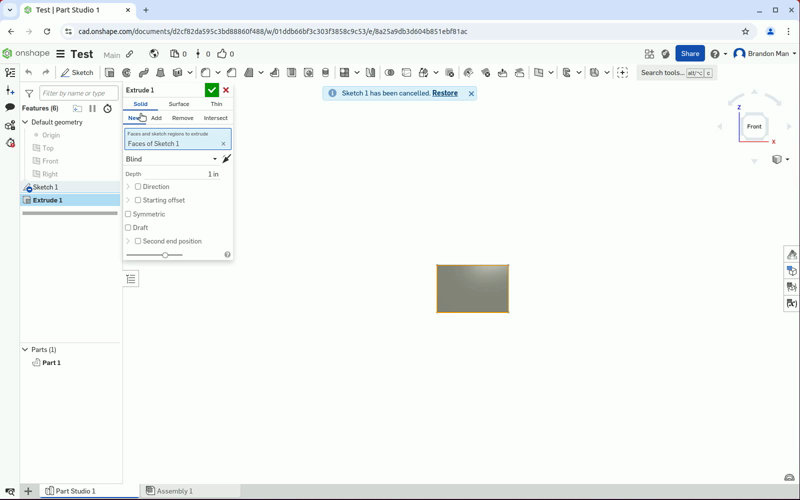
mouse_move(137, 120)
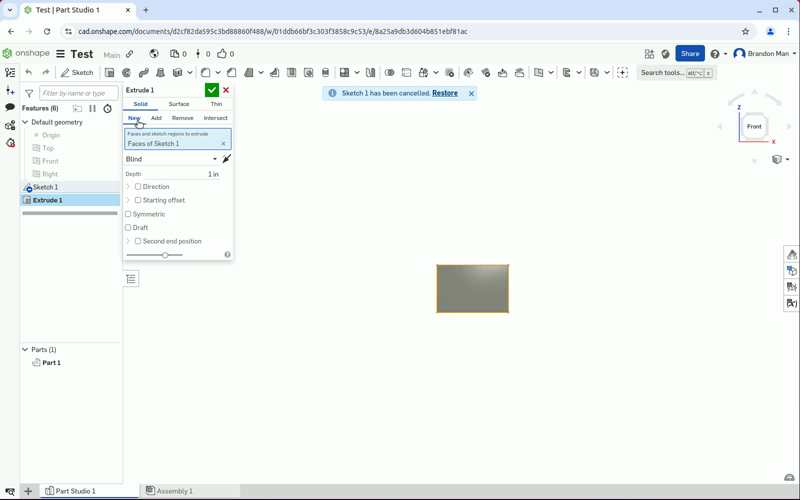
click(137, 120)
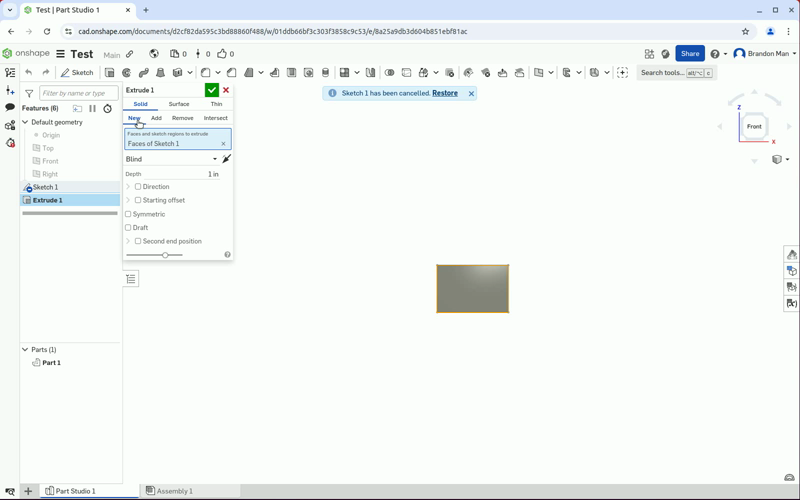
key(tab, 4)
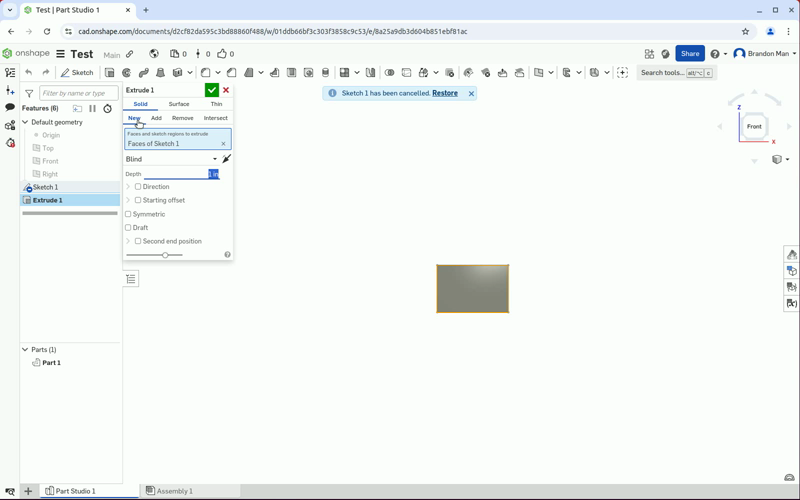
text(15.886)
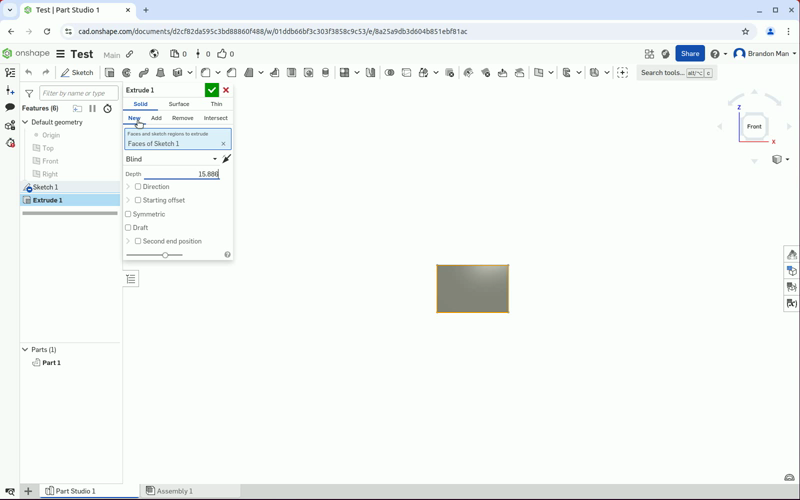
key(tab, 3)
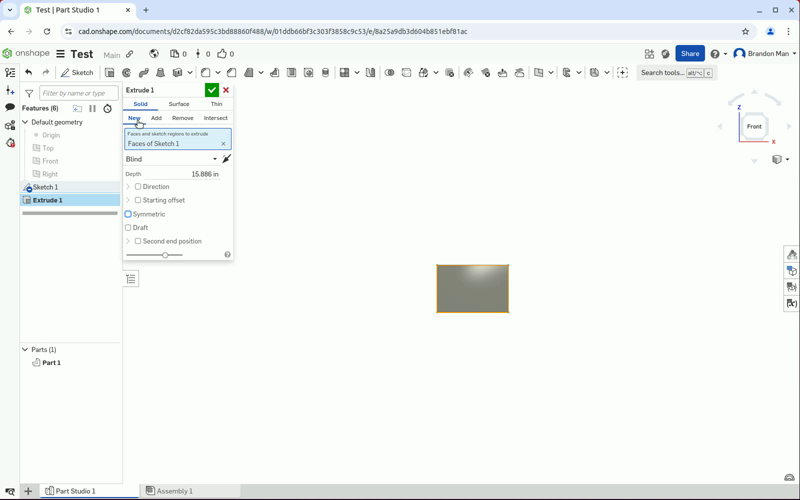
key(space)
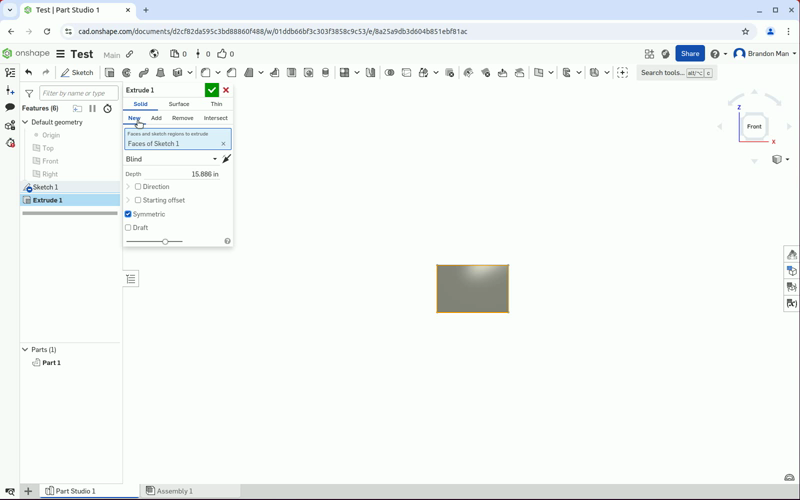
key(enter)
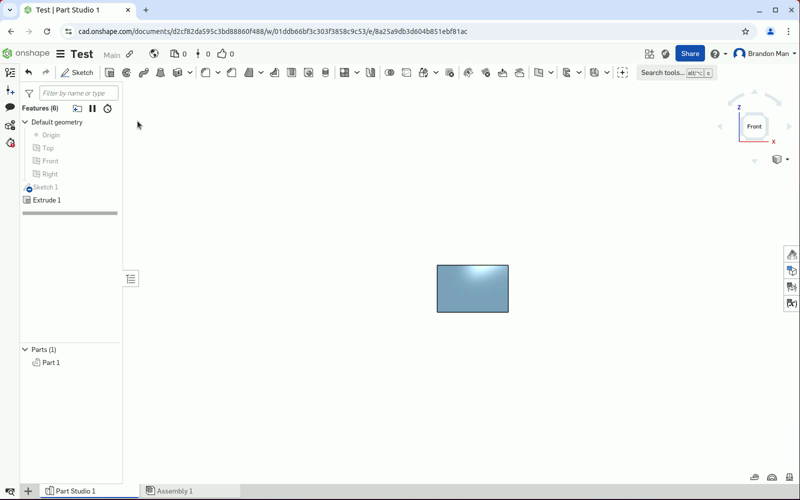
key(shift+h)
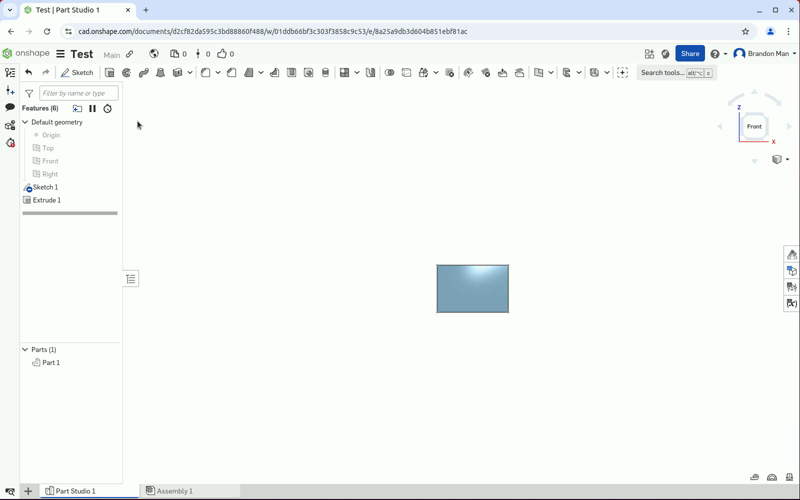
key(shift+h)
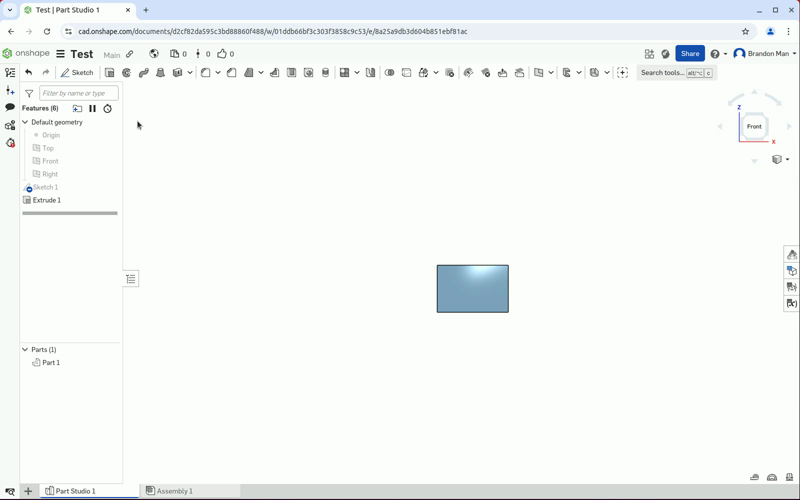
mouse_move(73, 189)
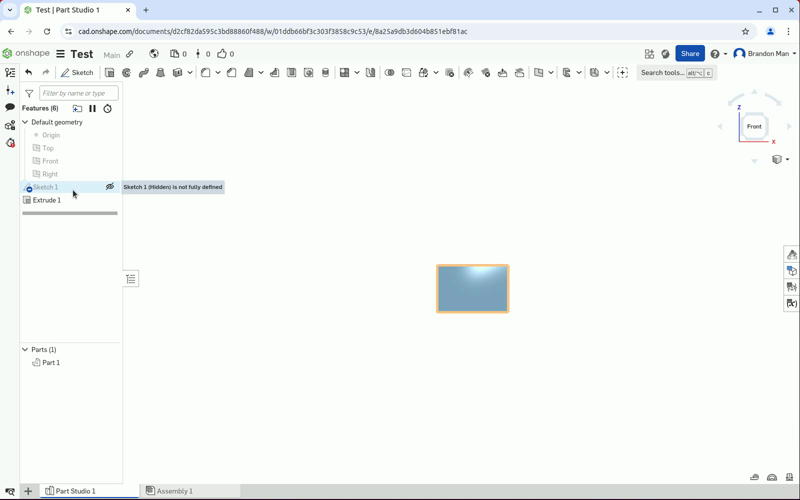
click(73, 189)
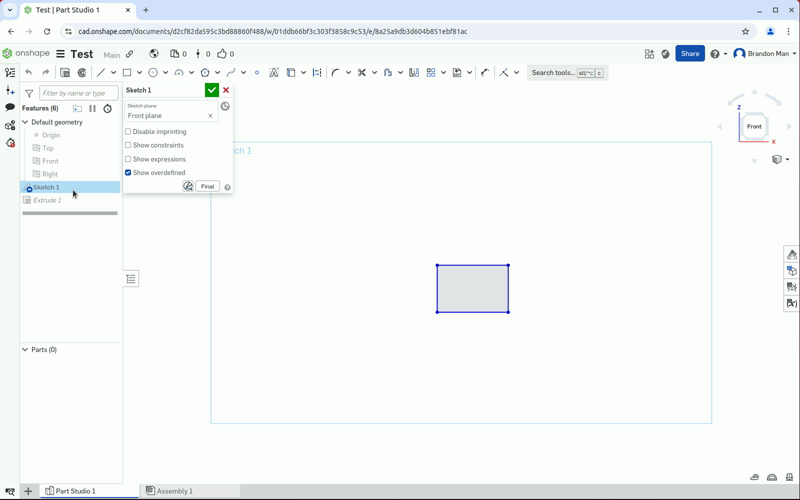
mouse_move(229, 92)
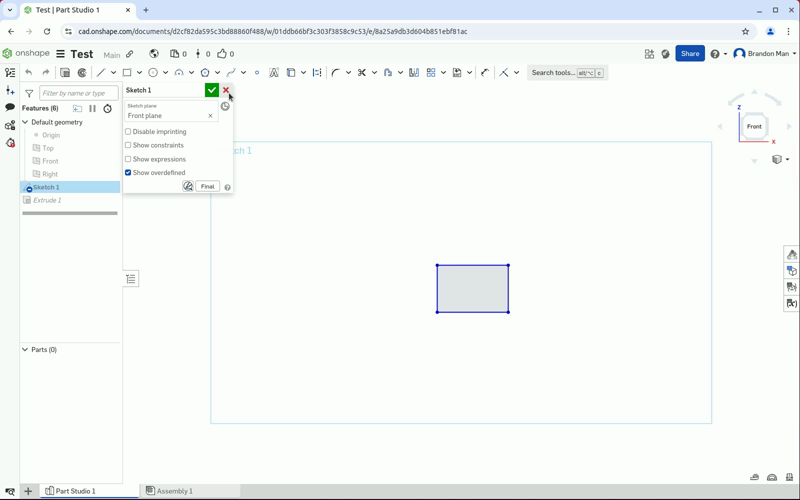
click(229, 92)
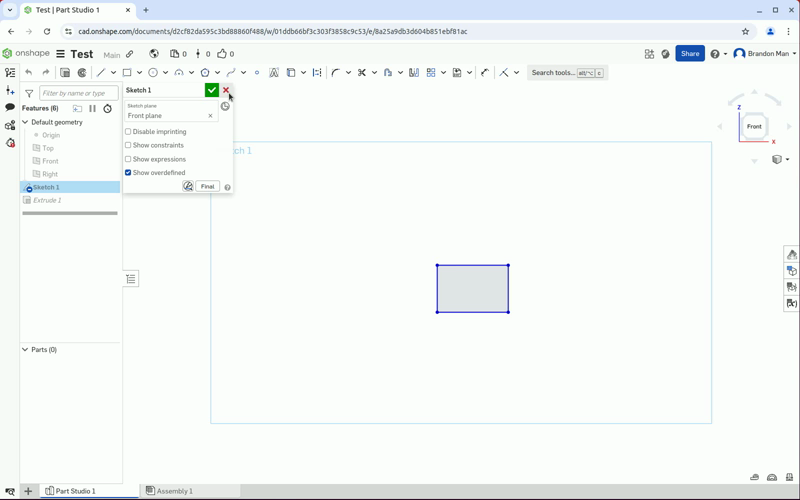
key(shift+s)
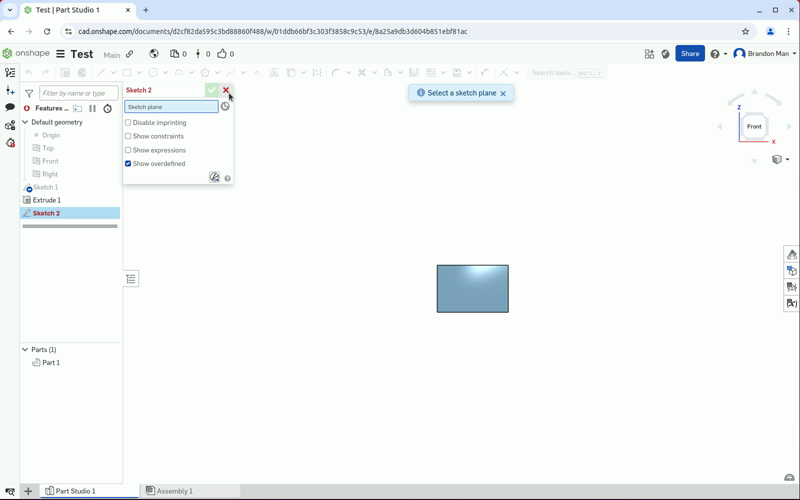
mouse_move(73, 163)
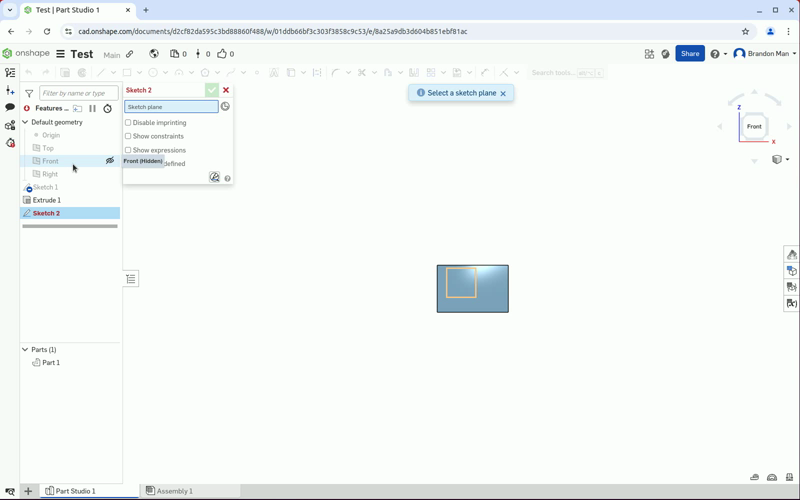
click(73, 163)
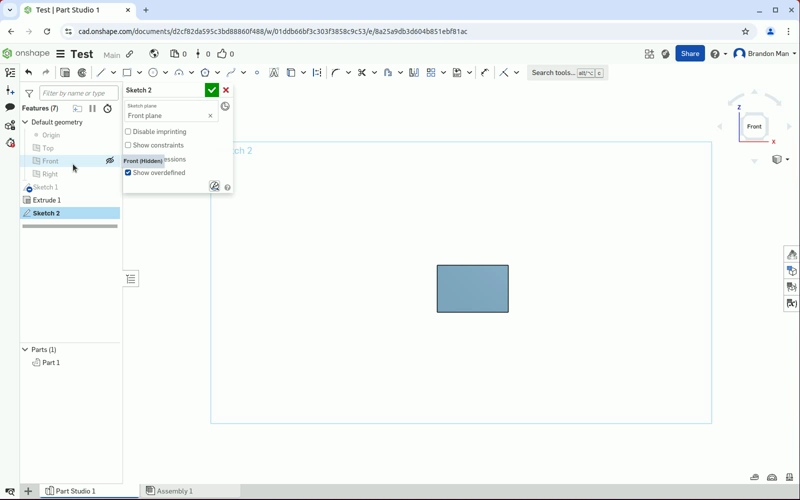
mouse_move(73, 352)
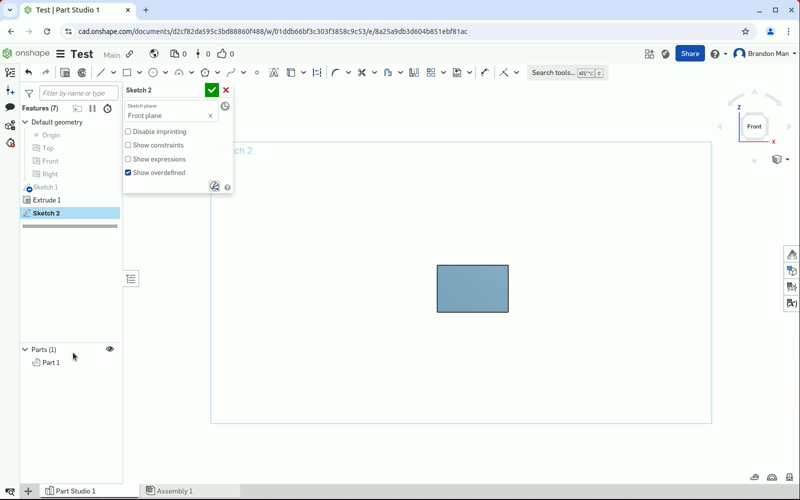
key(y)
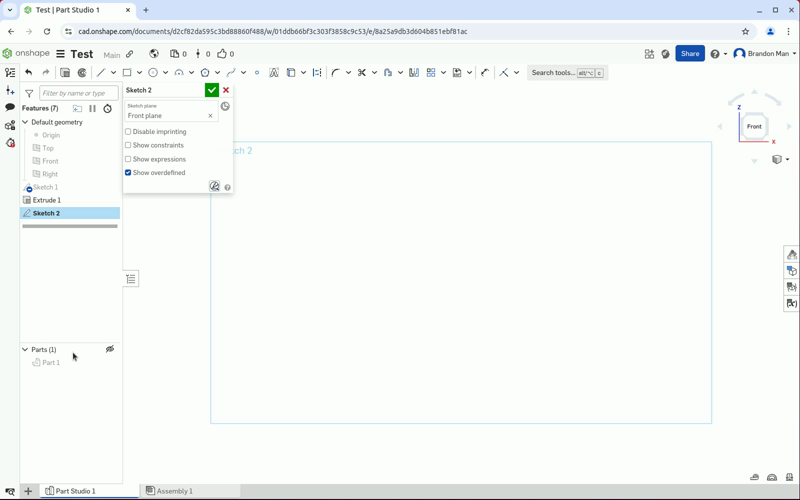
key(c)
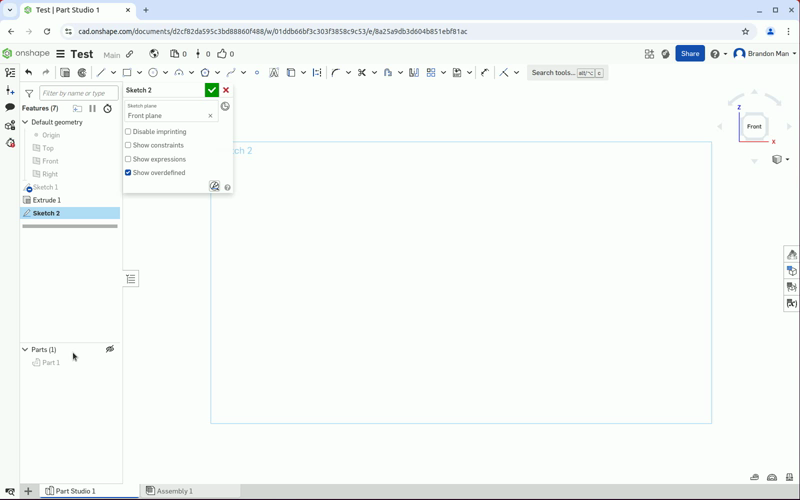
key_down(shift)
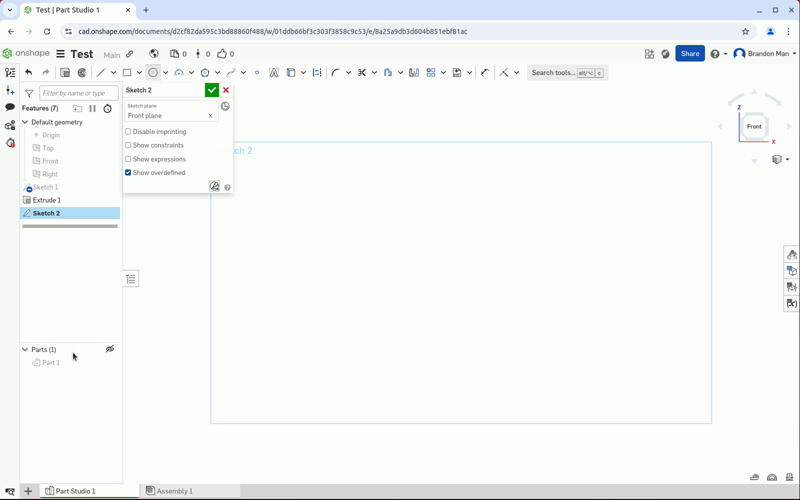
mouse_move(531, 199)
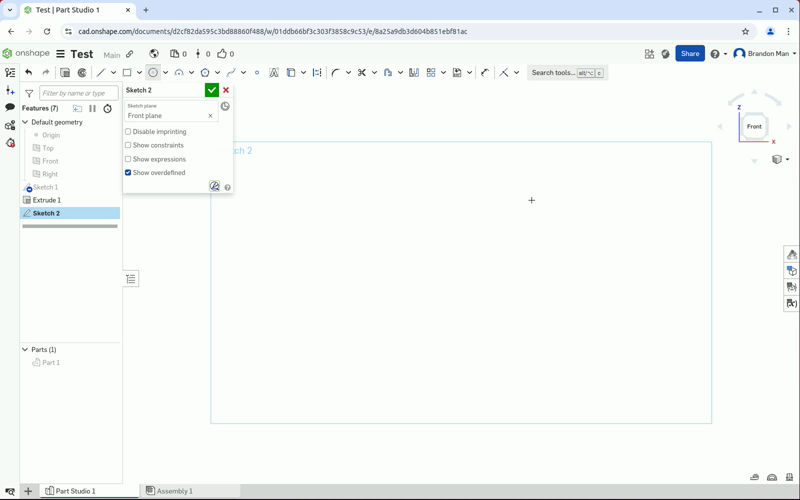
click(531, 199)
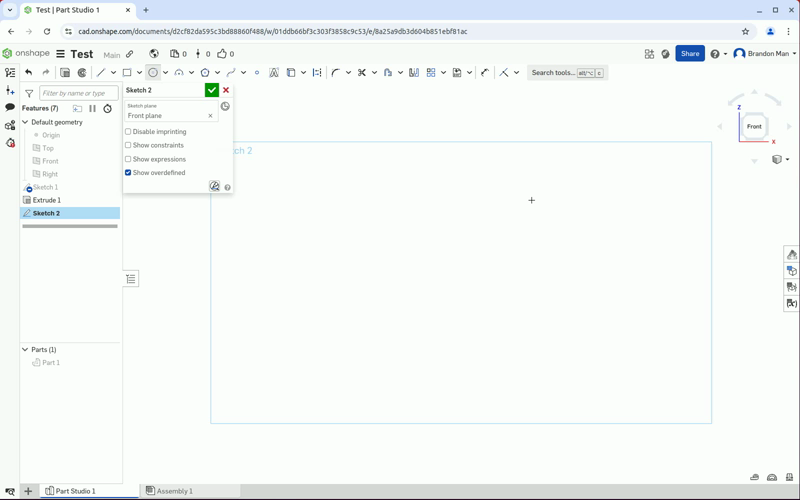
key_up(shift)
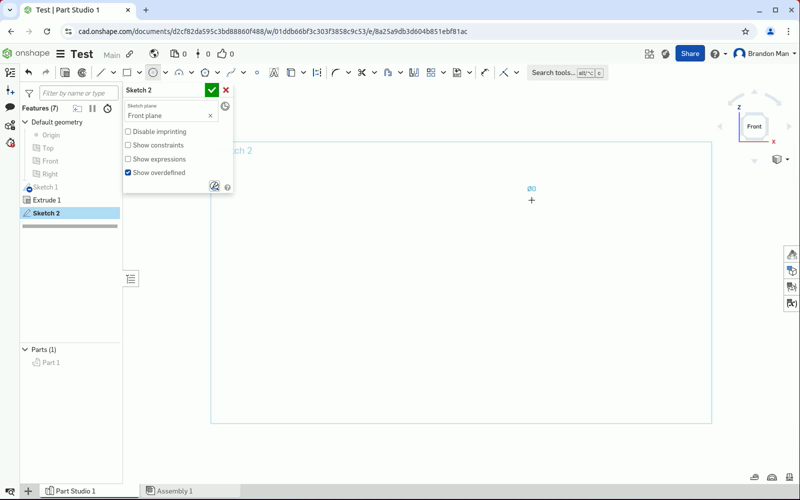
mouse_move(561, 199)
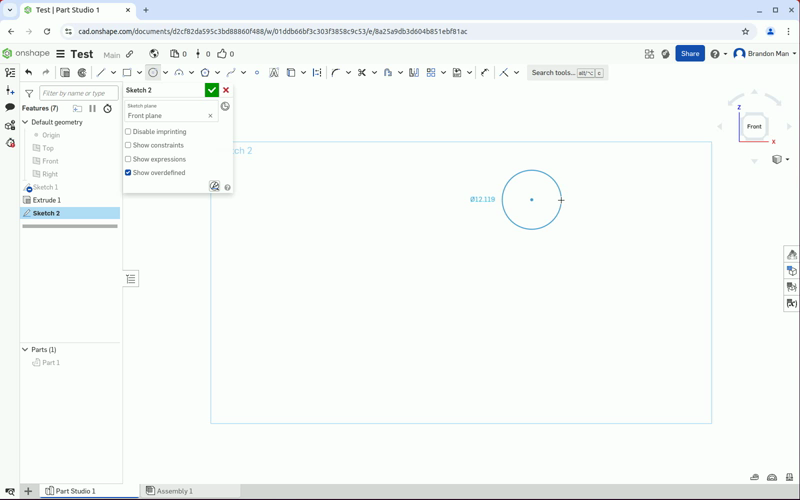
click(561, 199)
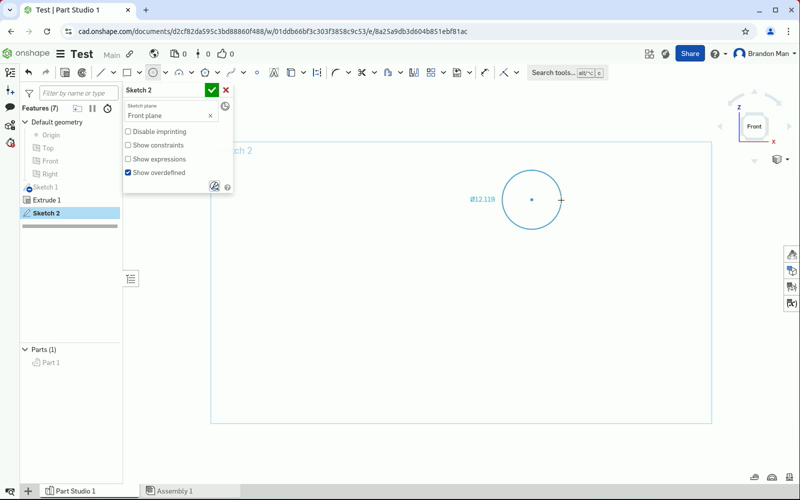
key(esc)
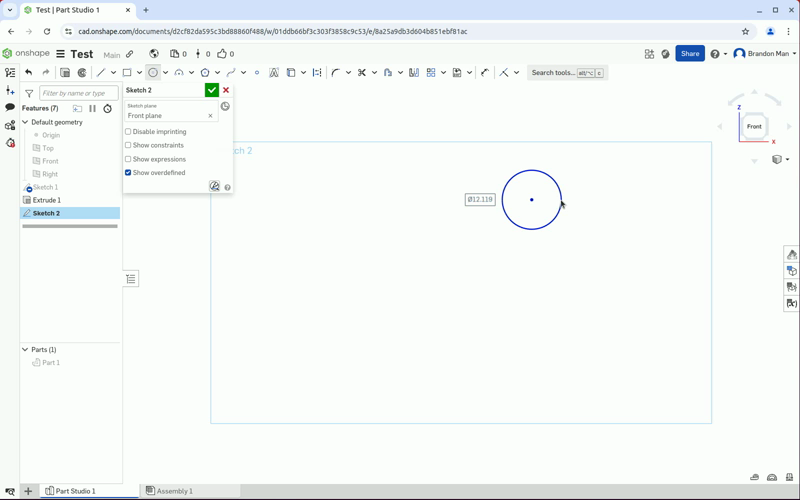
mouse_move(541, 181)
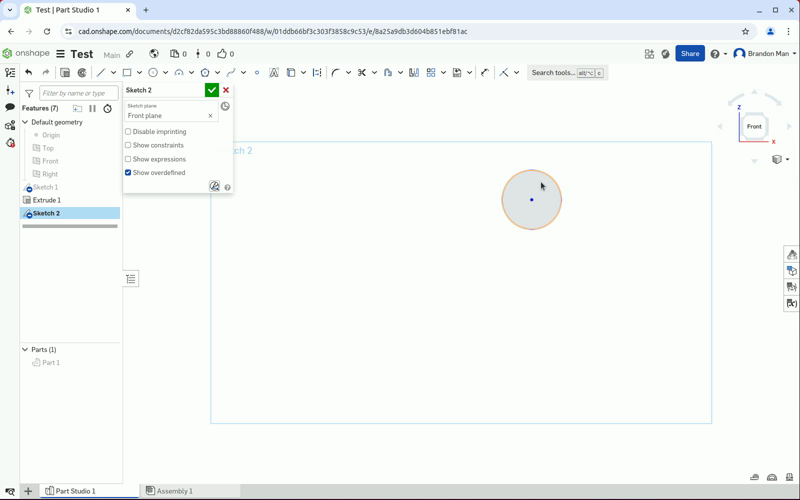
click(541, 181)
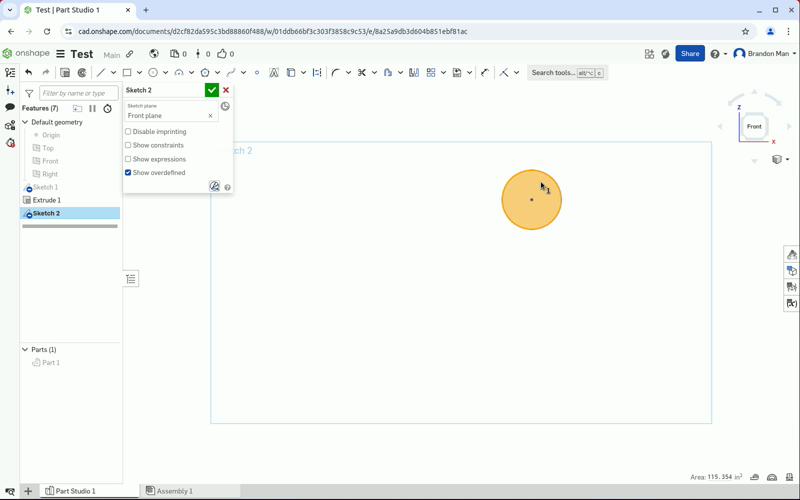
mouse_move(73, 352)
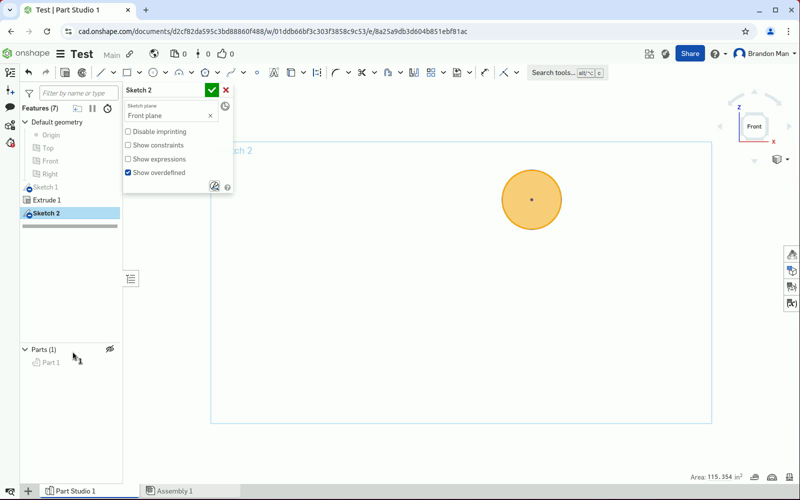
key(shift+y)
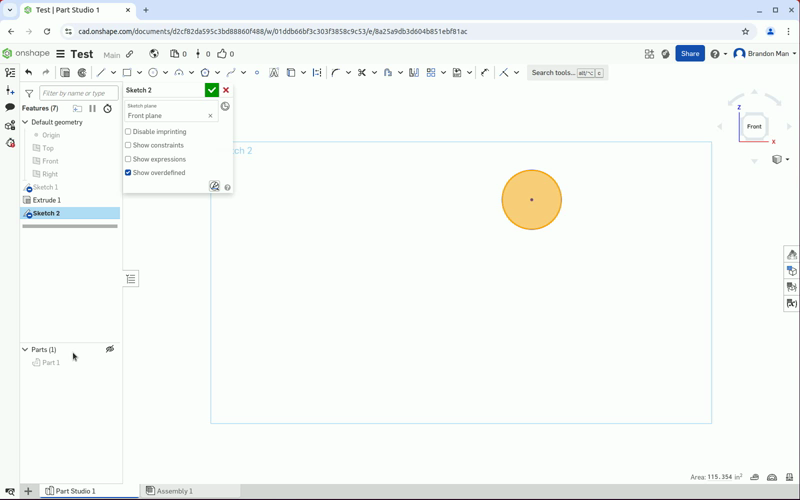
key(shift+e)
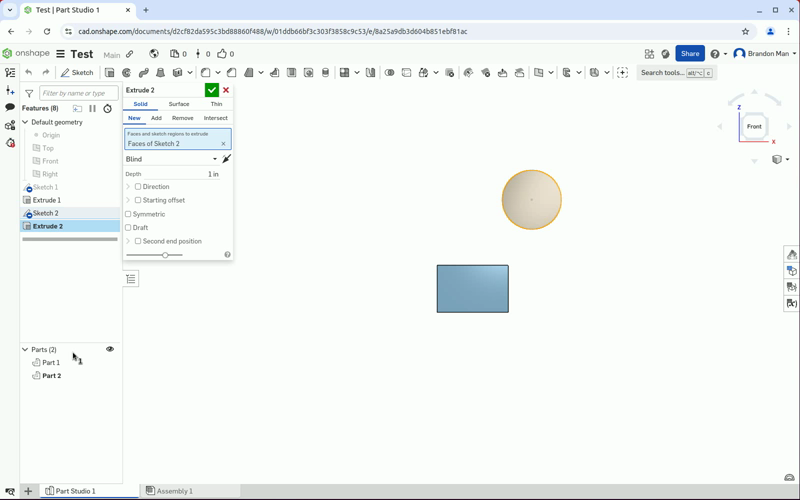
mouse_move(143, 106)
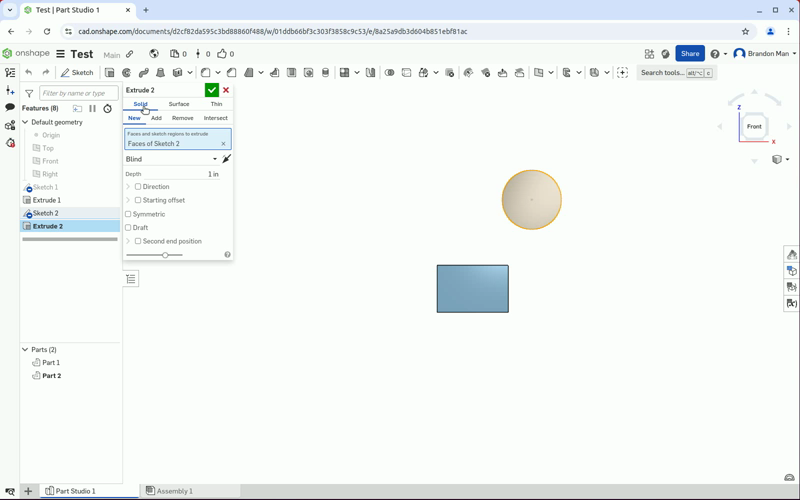
click(143, 106)
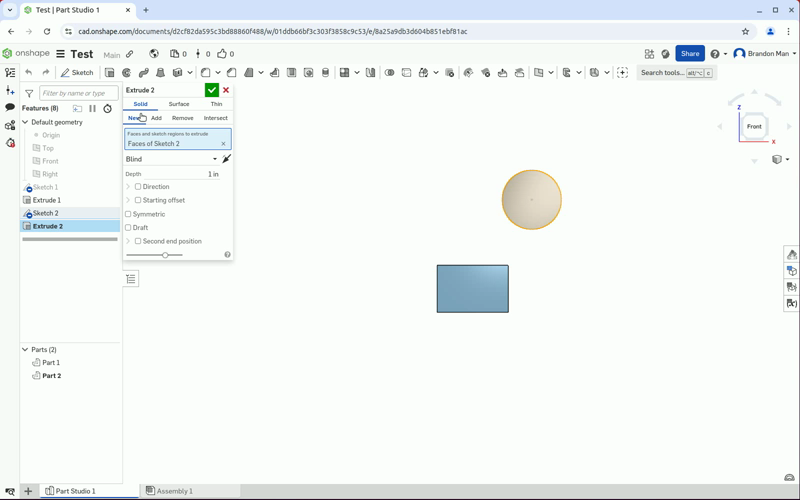
mouse_move(137, 120)
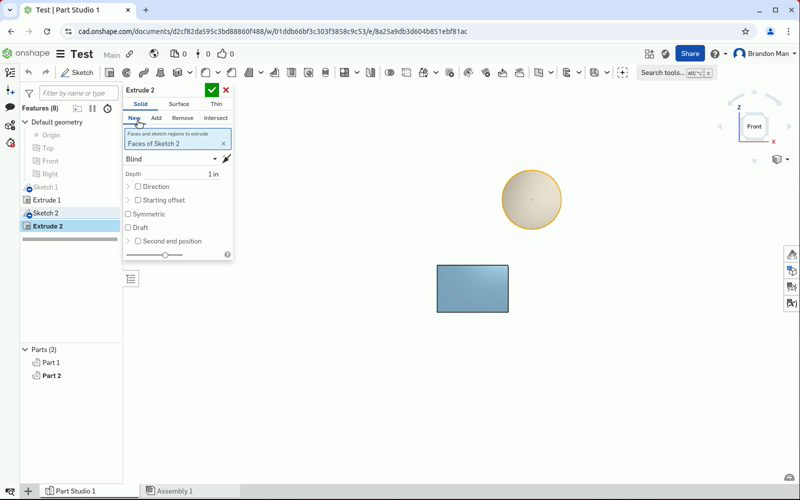
click(137, 120)
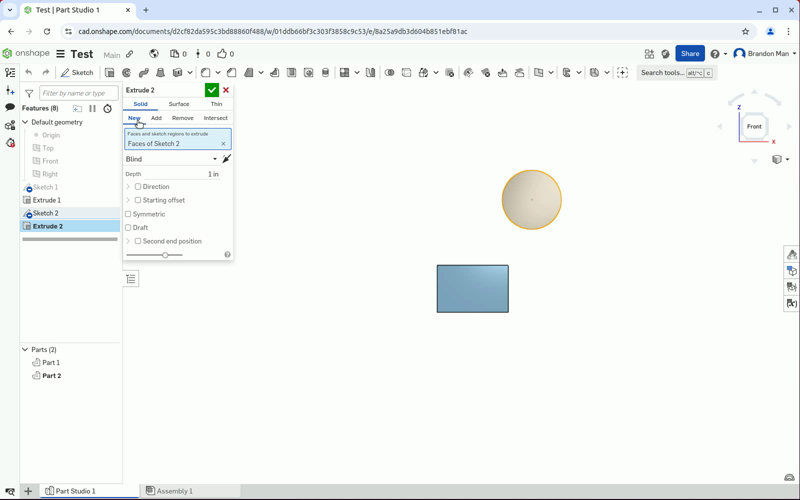
key(tab, 4)
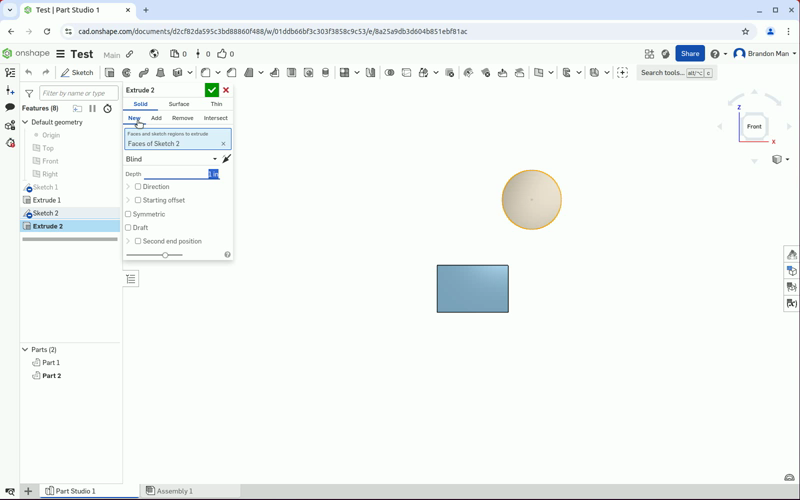
text(15.886)
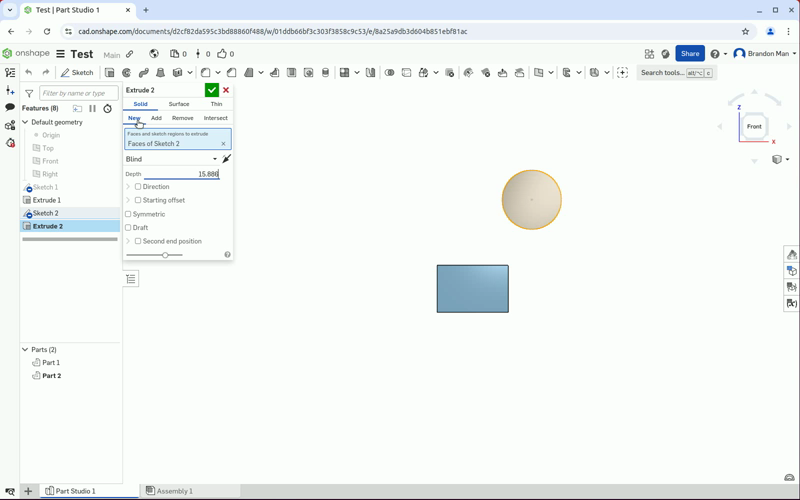
key(tab, 3)
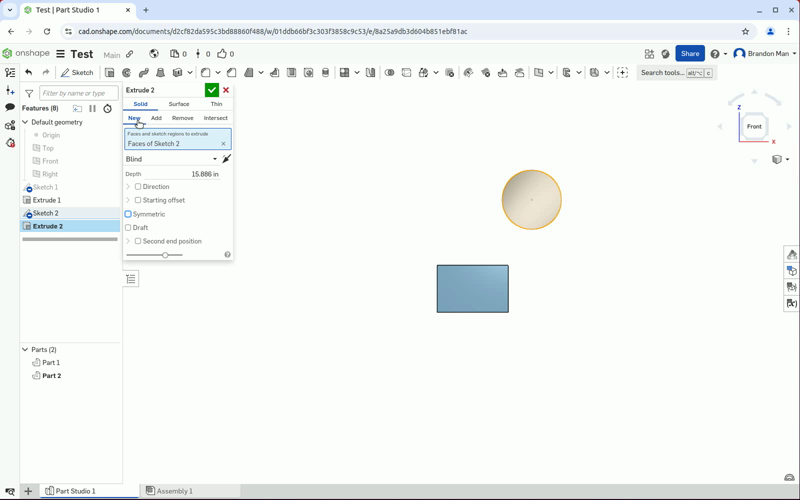
key(space)
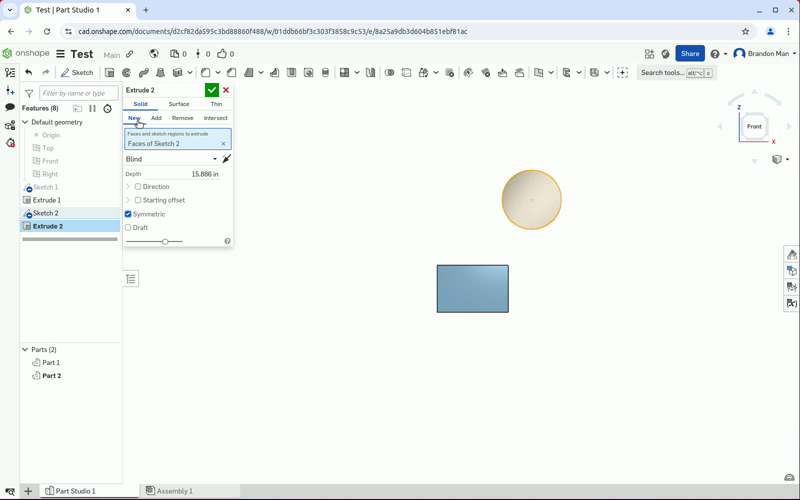
key(enter)
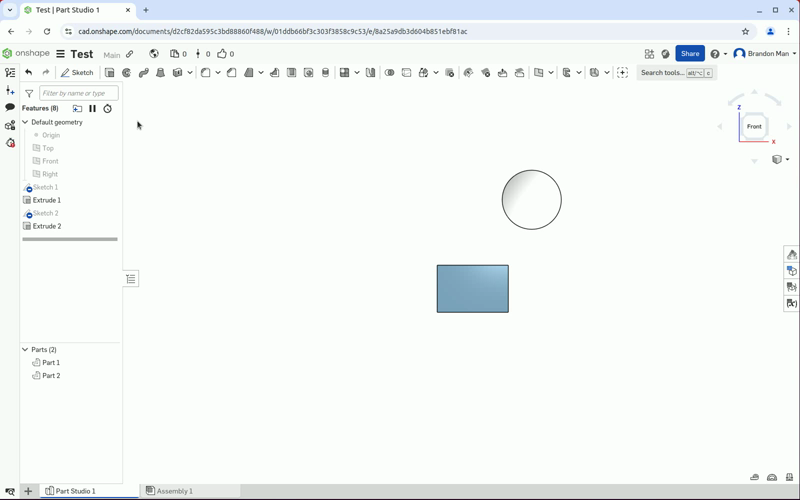
key(shift+h)
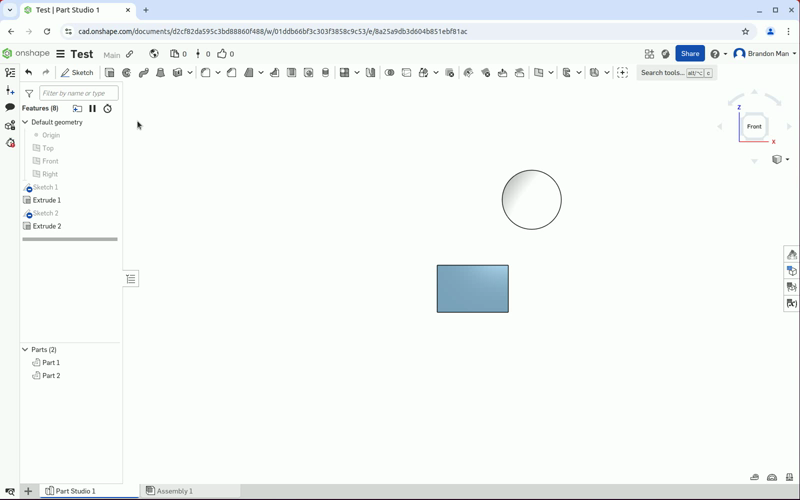
key(shift+h)
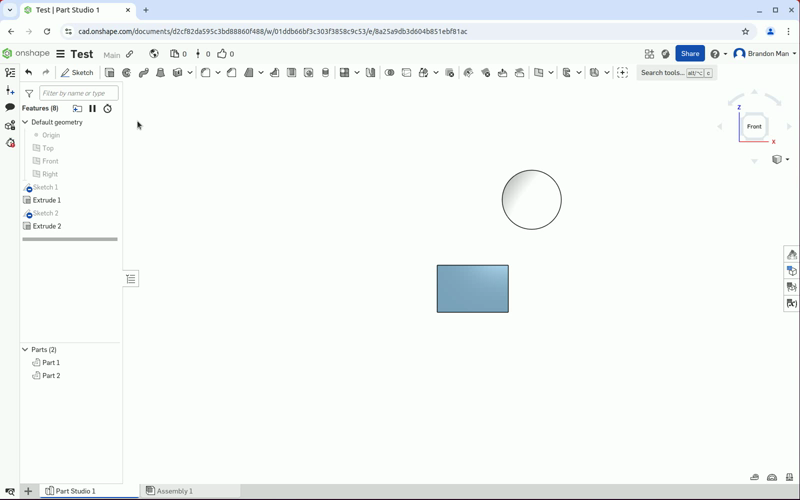
mouse_move(73, 189)
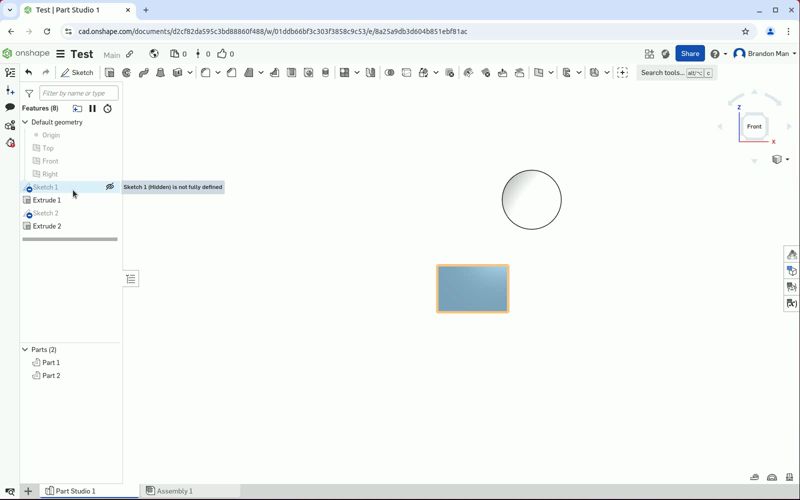
click(73, 189)
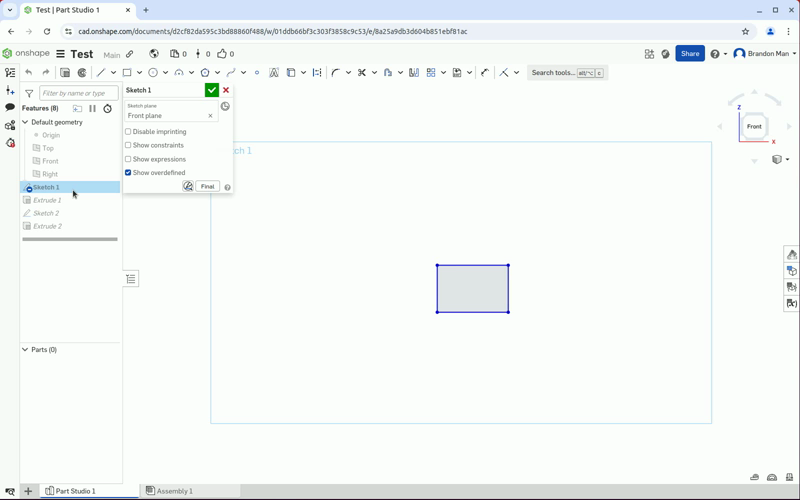
mouse_move(229, 92)
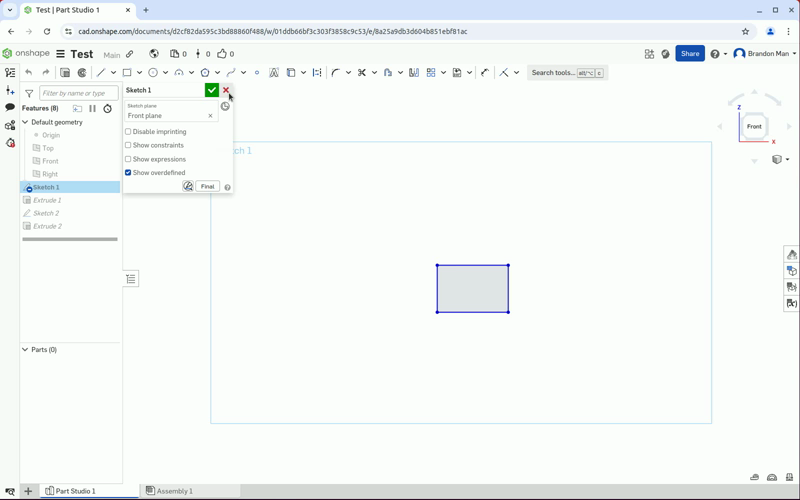
click(229, 92)
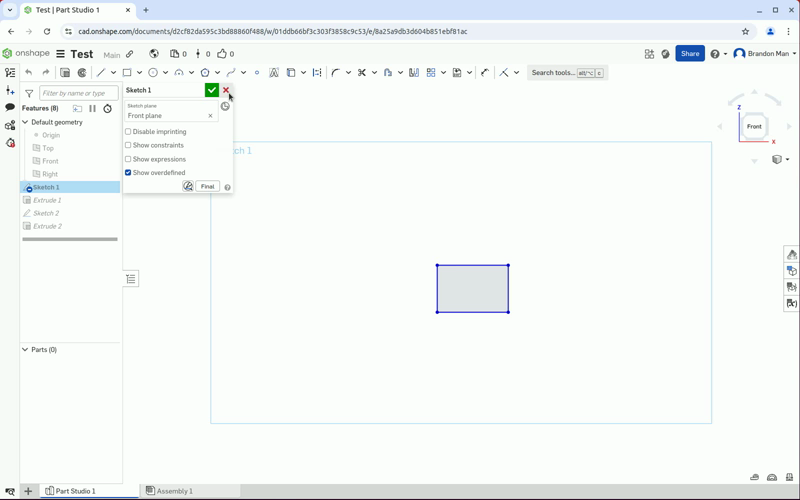
key(shift+s)
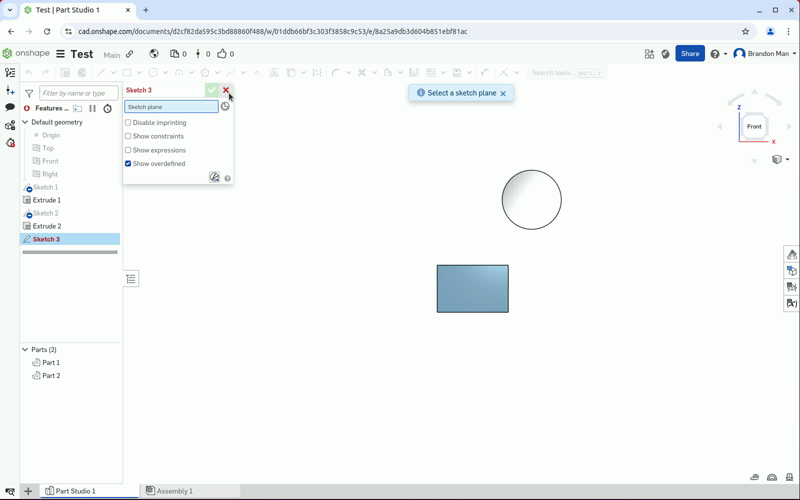
mouse_move(73, 163)
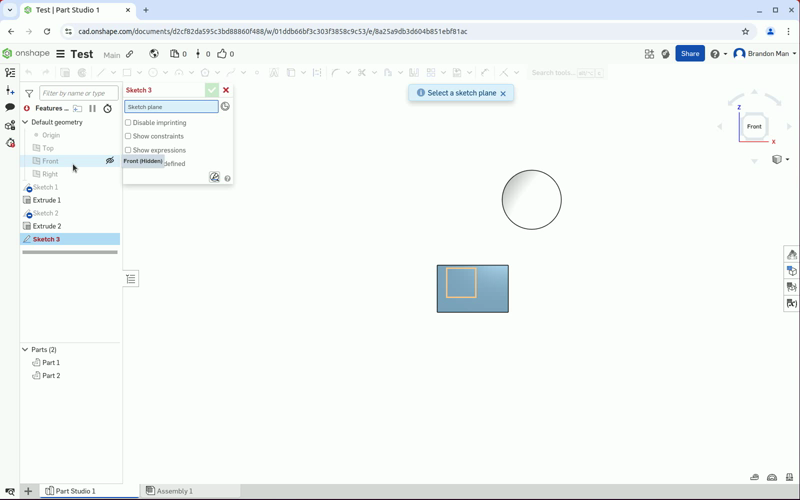
click(73, 163)
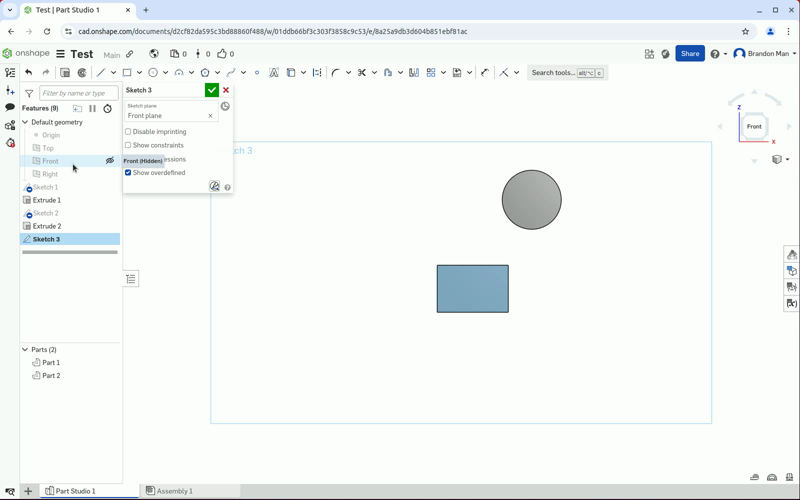
mouse_move(73, 352)
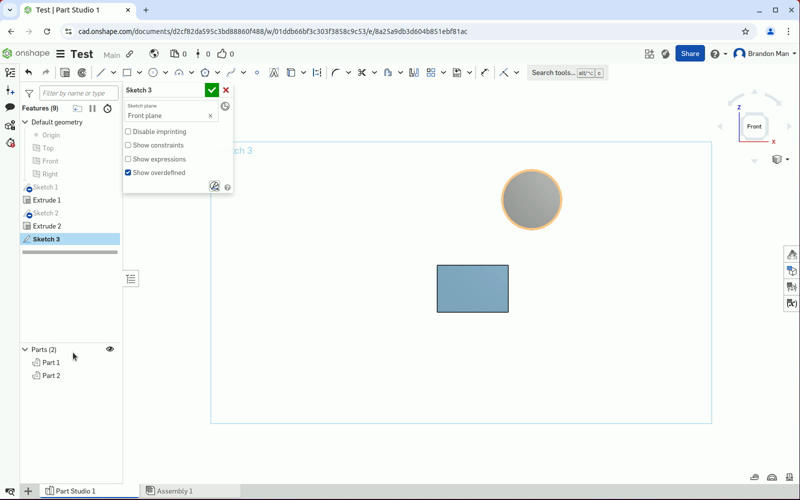
key(y)
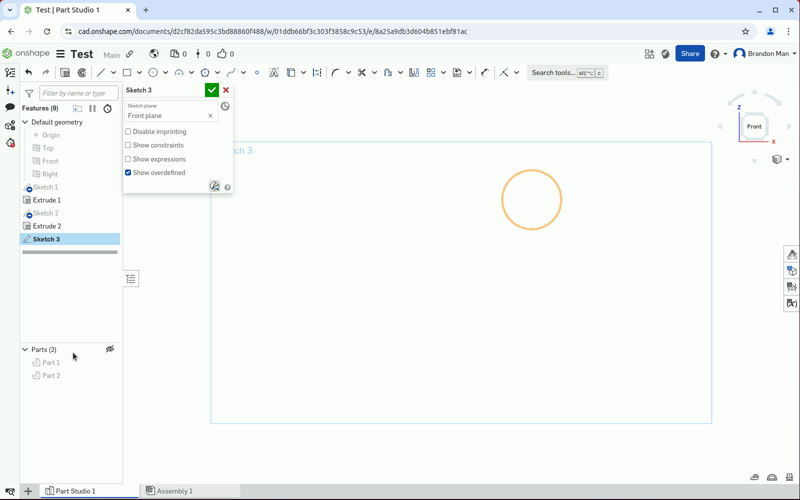
key(l)
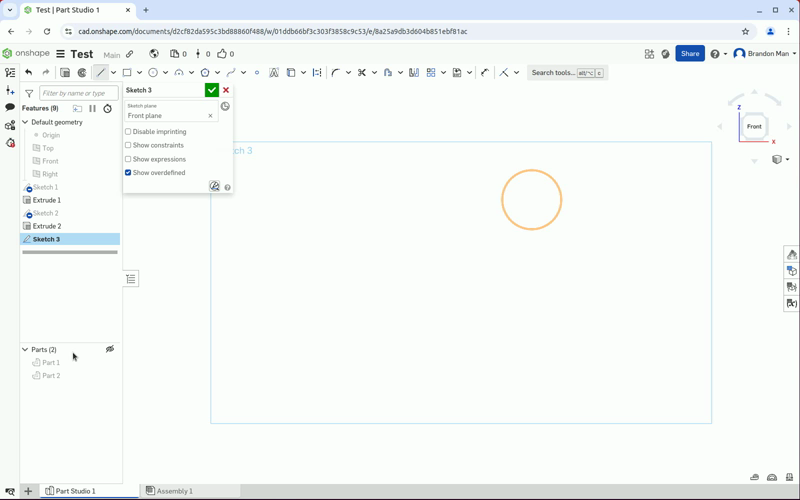
key_down(shift)
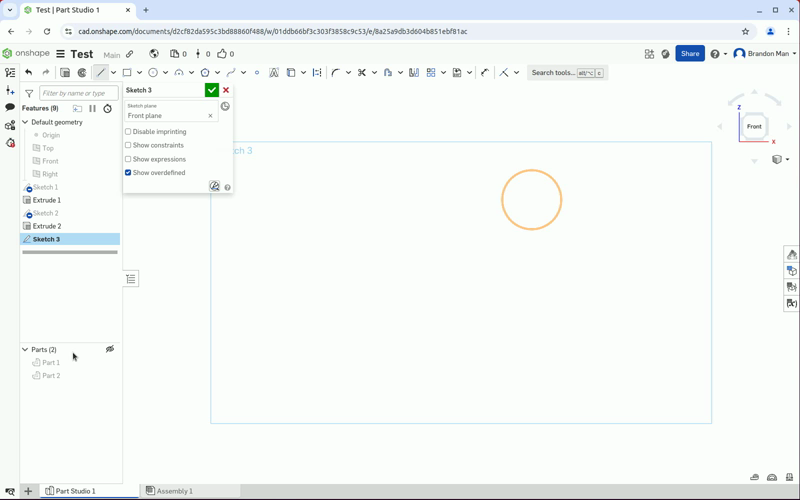
mouse_move(437, 265)
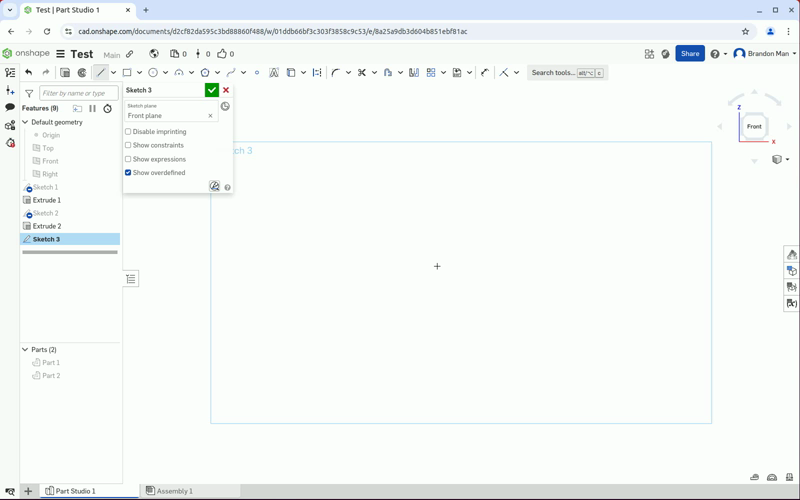
click(437, 265)
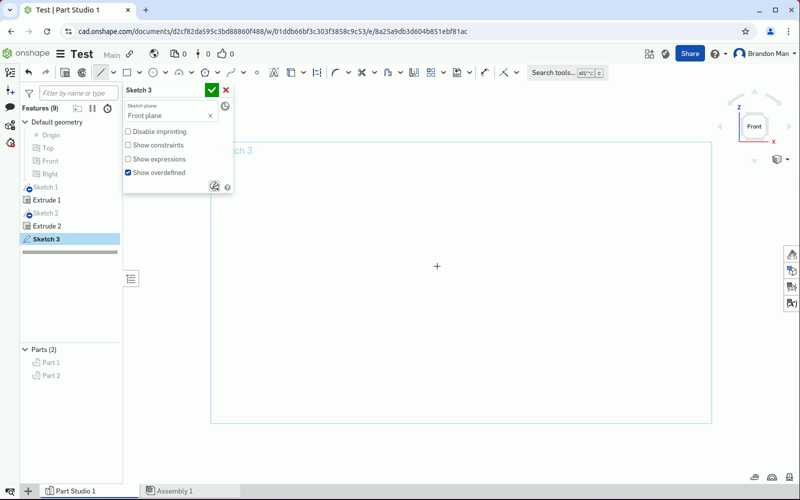
key_up(shift)
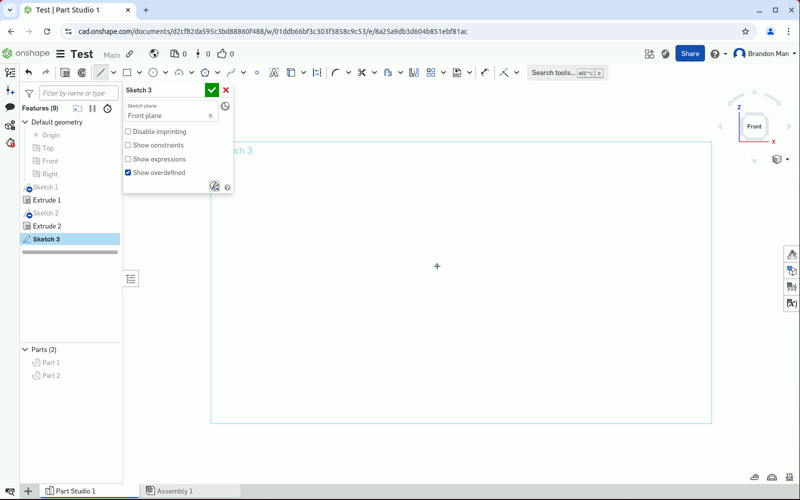
key_down(shift)
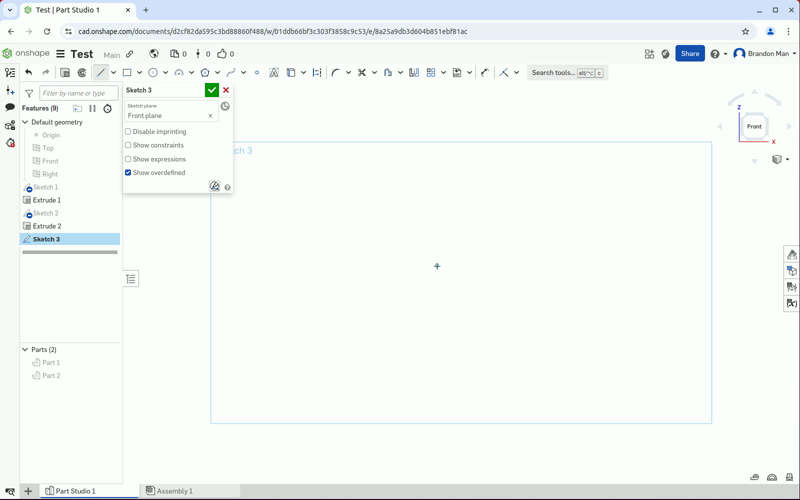
mouse_move(507, 265)
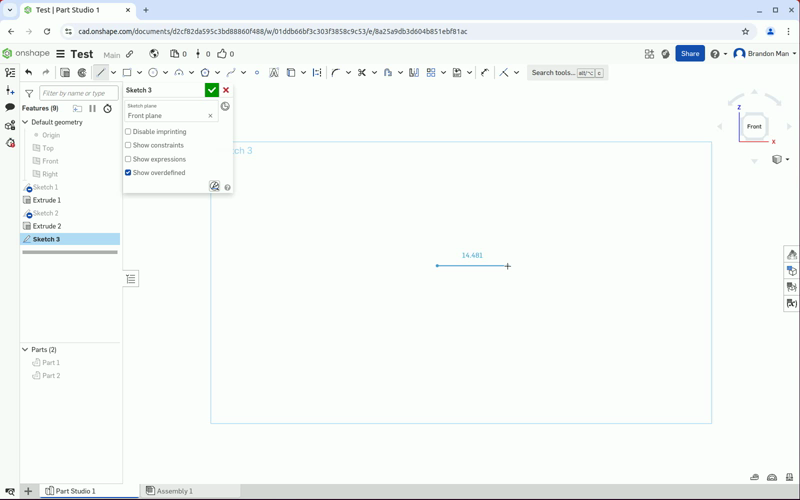
click(507, 265)
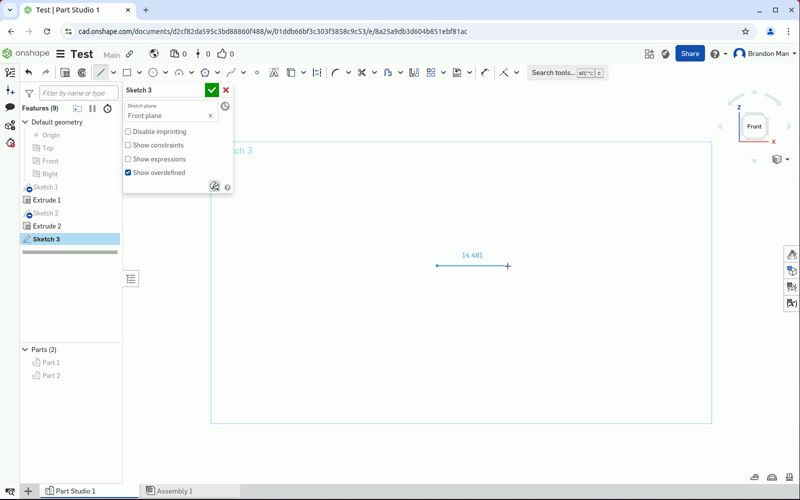
key_up(shift)
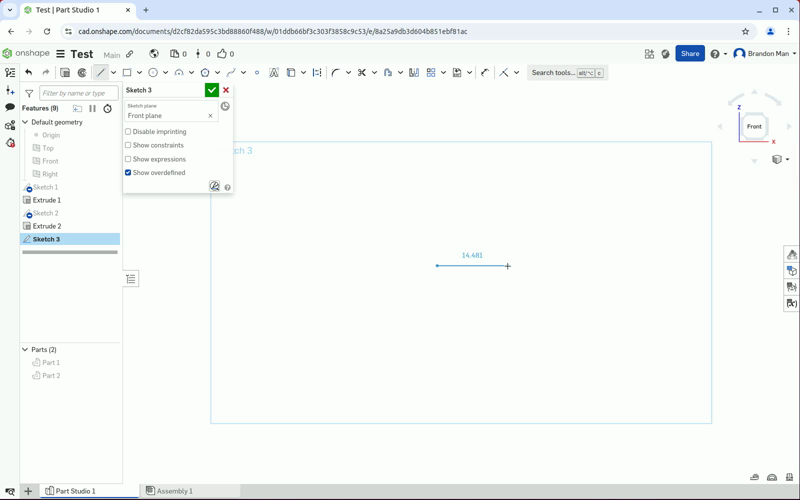
key_down(shift)
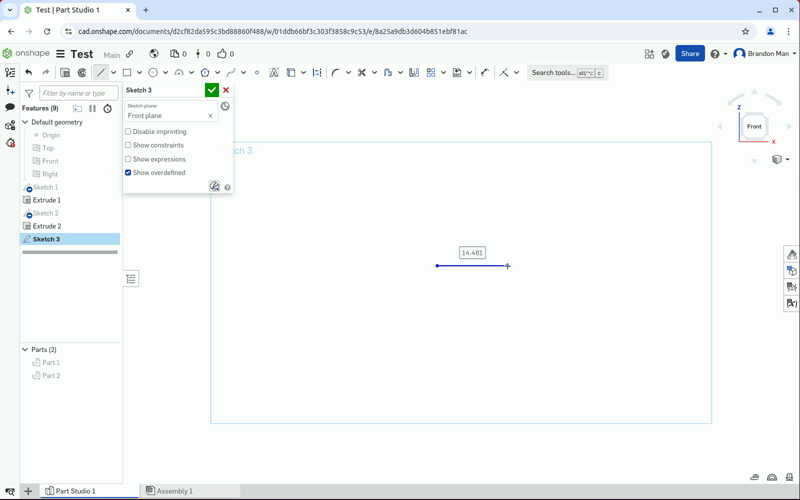
mouse_move(537, 265)
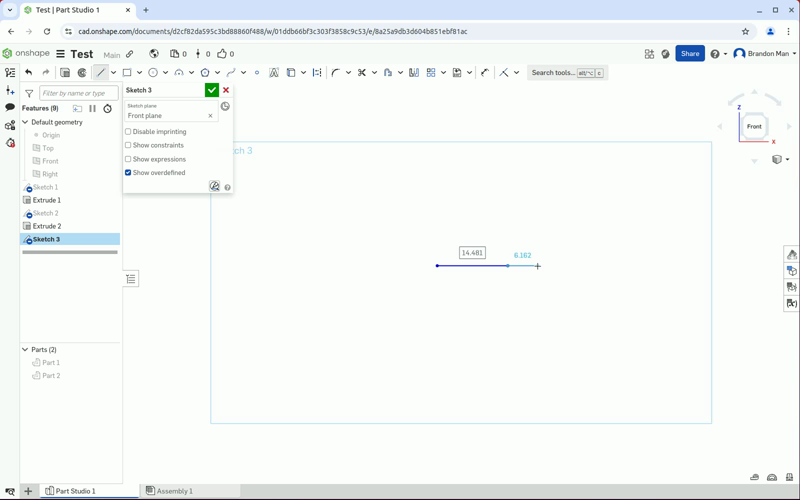
mouse_move(507, 312)
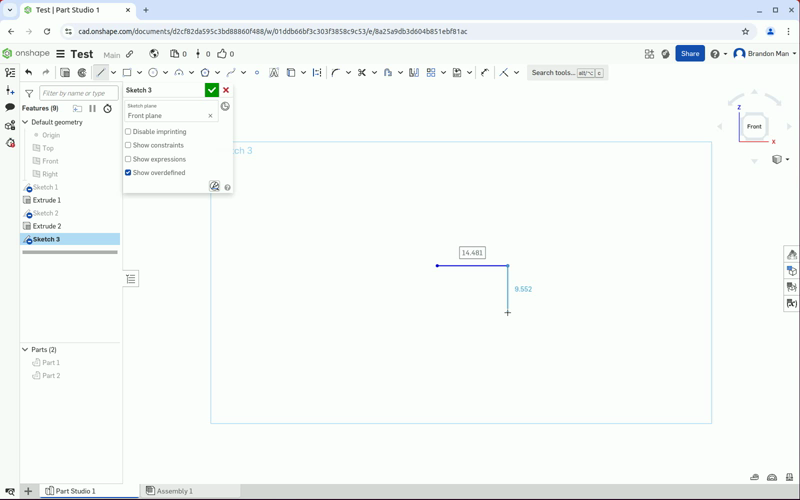
click(507, 312)
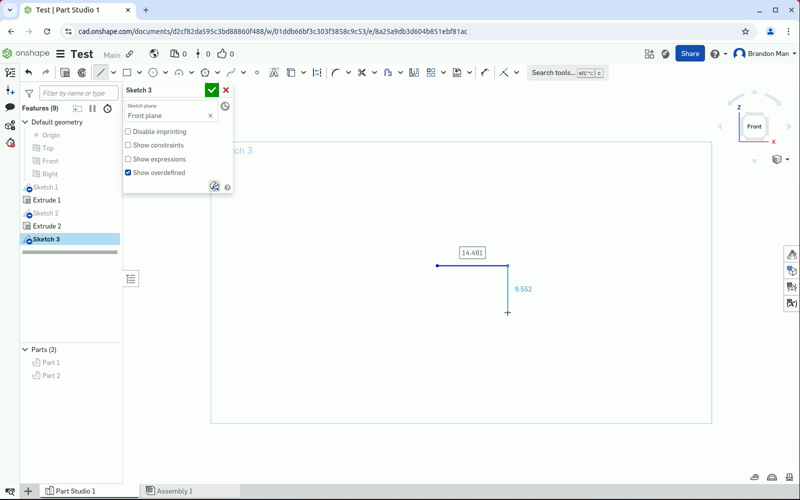
key_up(shift)
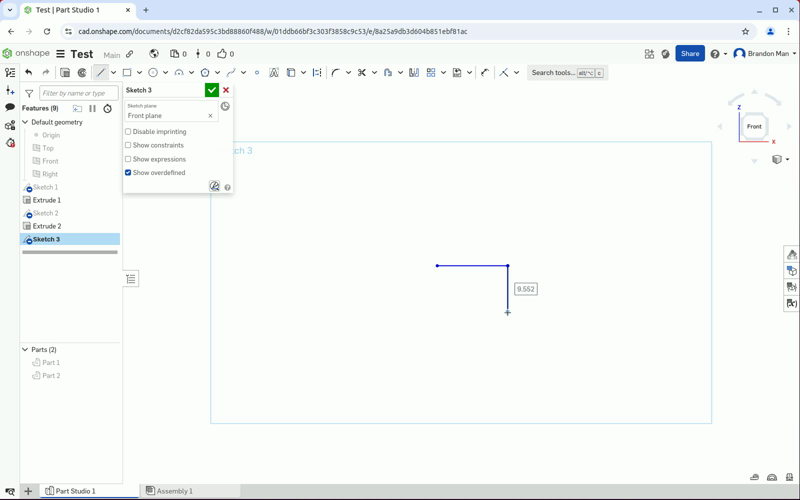
key_down(shift)
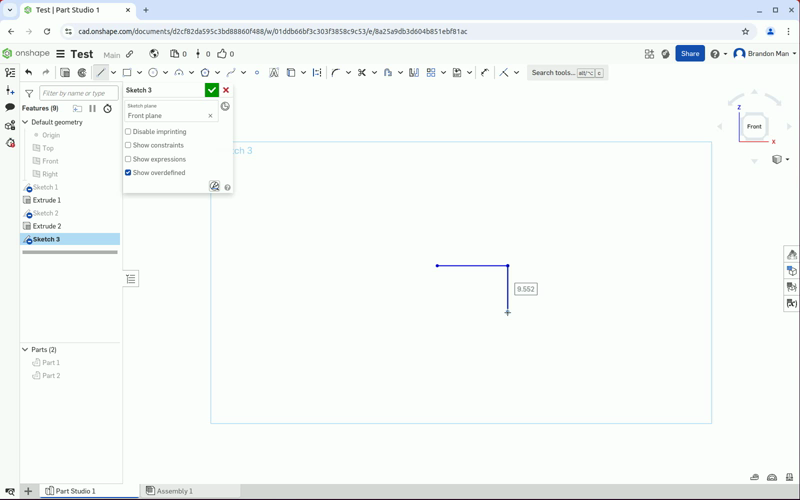
mouse_move(556, 211)
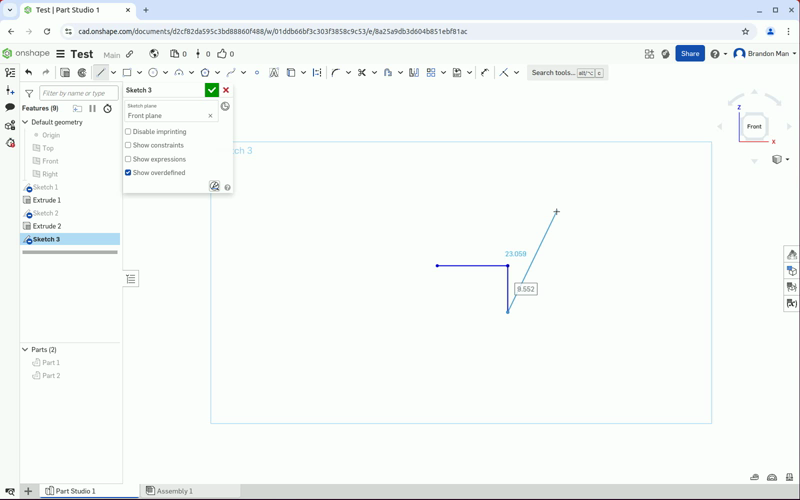
click(556, 211)
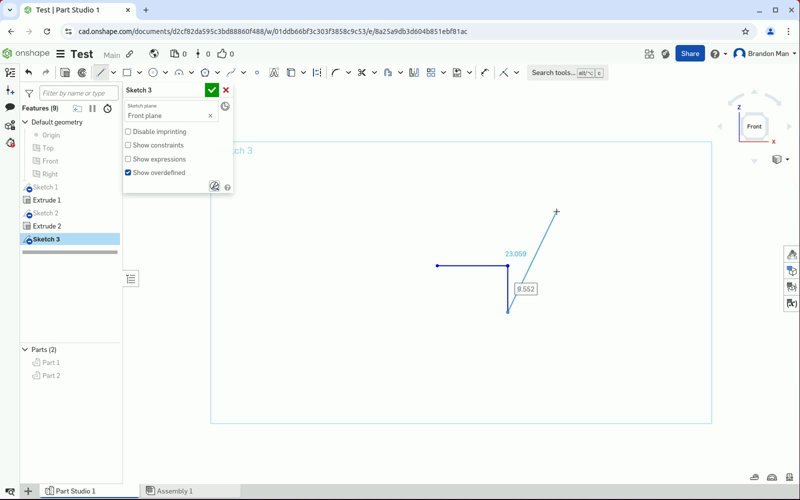
key_up(shift)
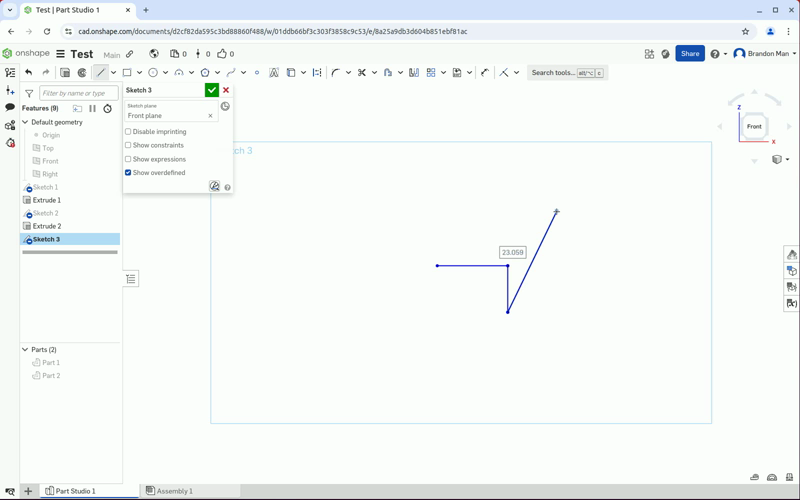
key(esc)
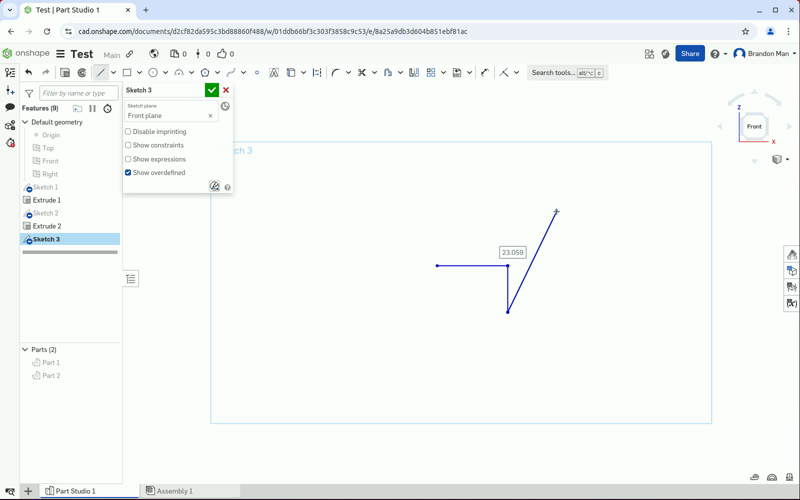
key(a)
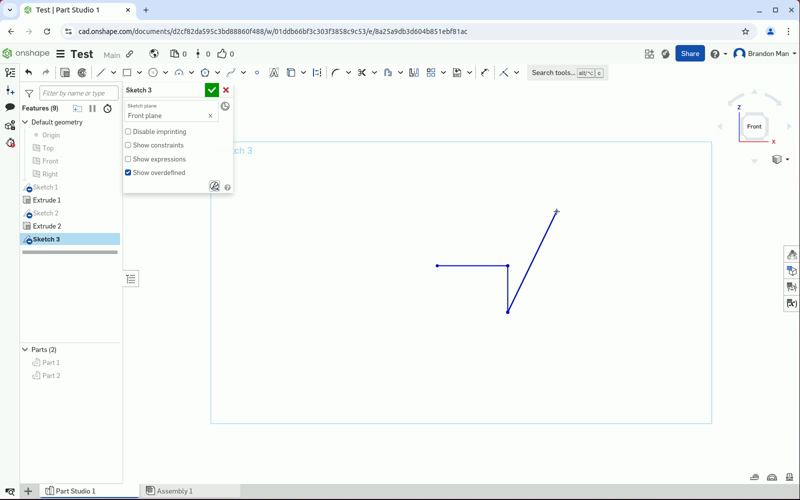
mouse_move(556, 211)
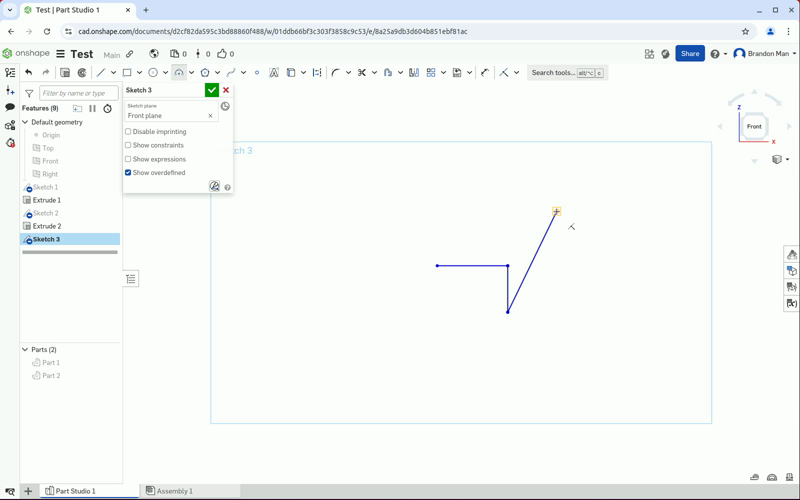
click(556, 211)
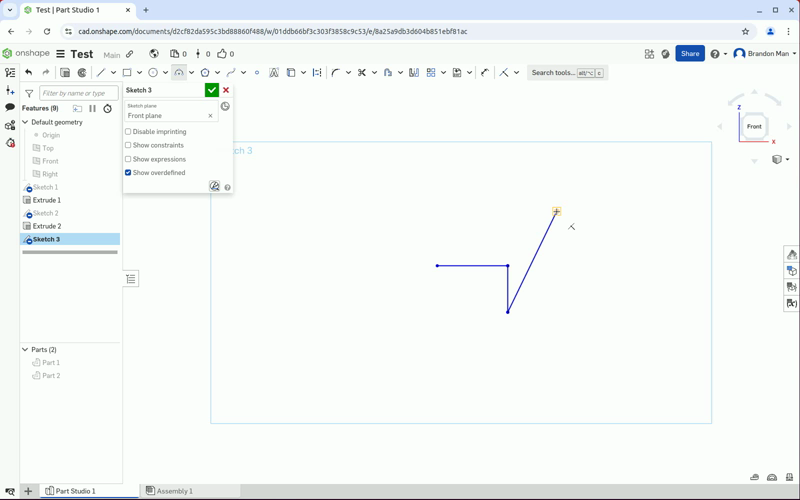
key_down(shift)
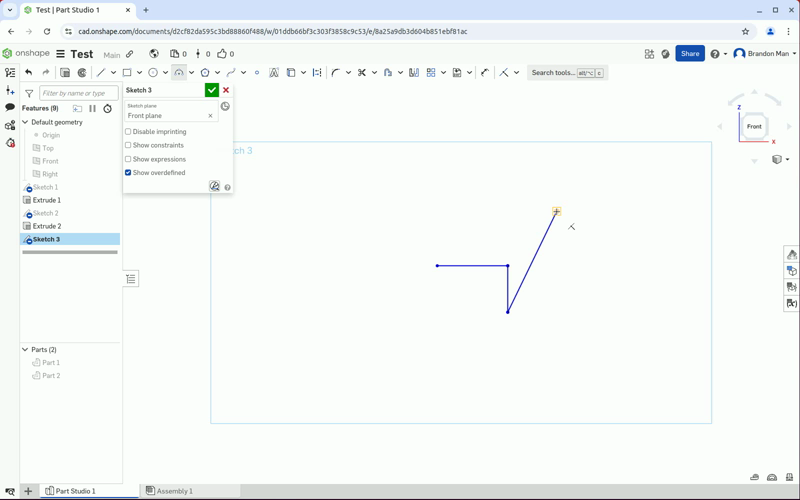
mouse_move(507, 180)
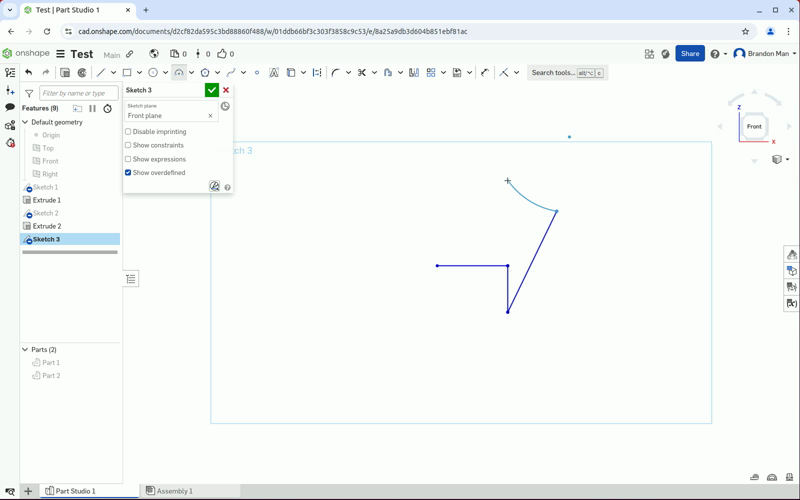
click(507, 180)
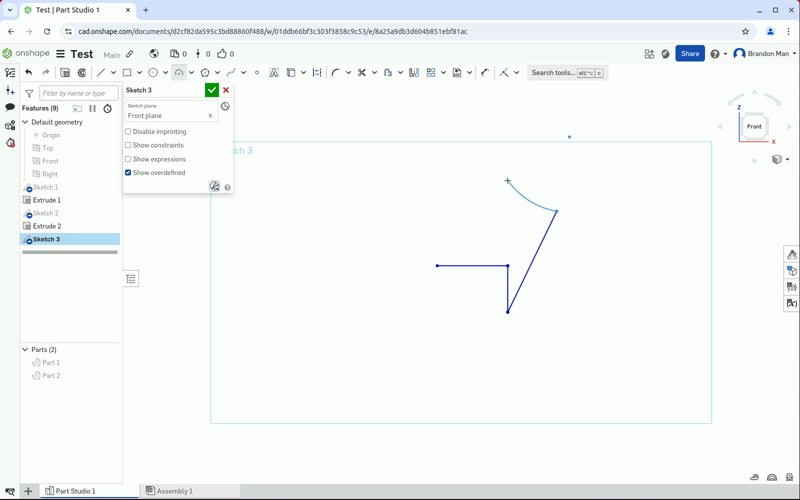
mouse_move(514, 223)
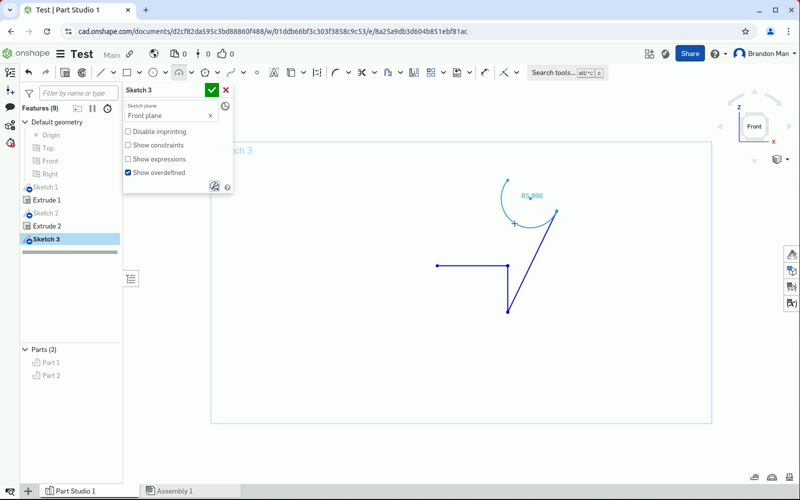
click(514, 223)
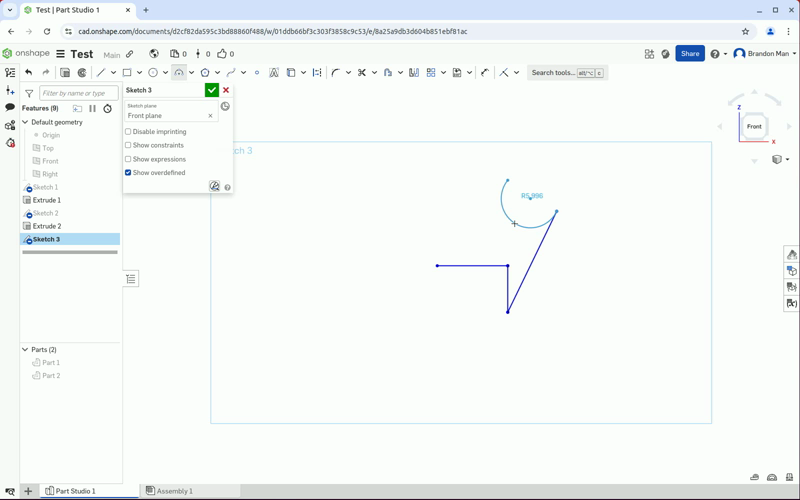
key_up(shift)
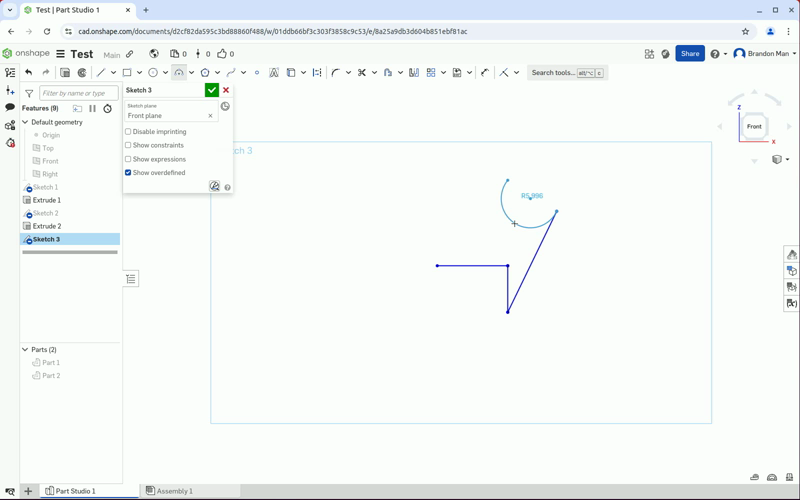
key(esc)
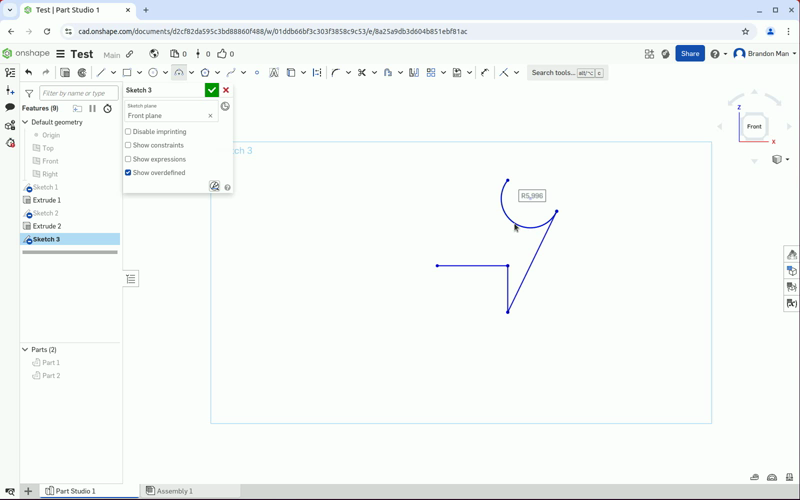
key(l)
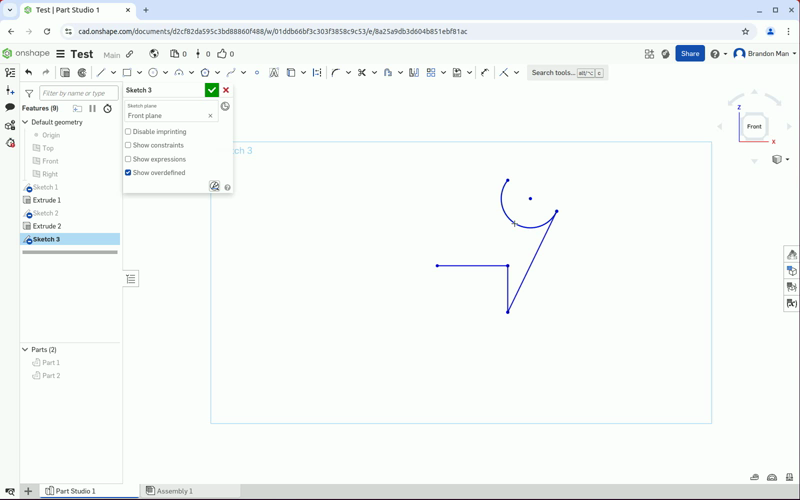
mouse_move(507, 180)
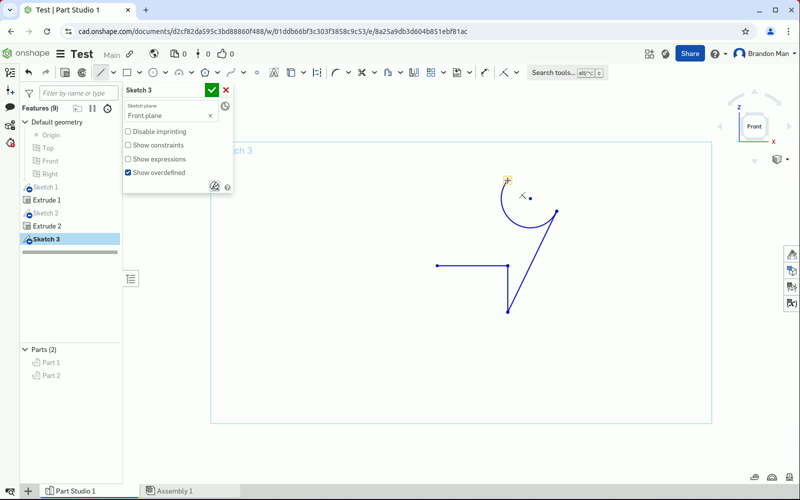
click(507, 180)
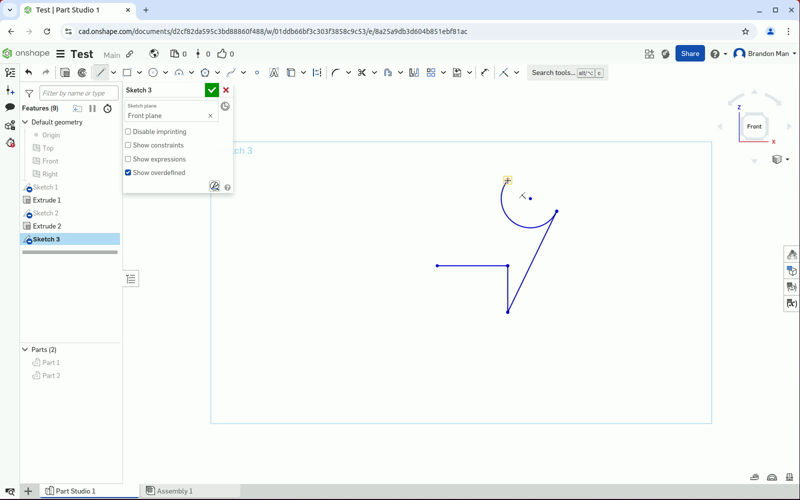
key_down(shift)
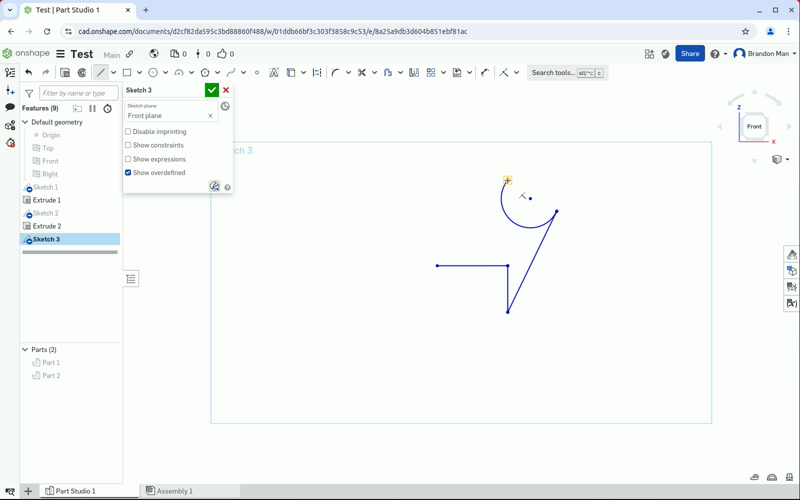
mouse_move(437, 265)
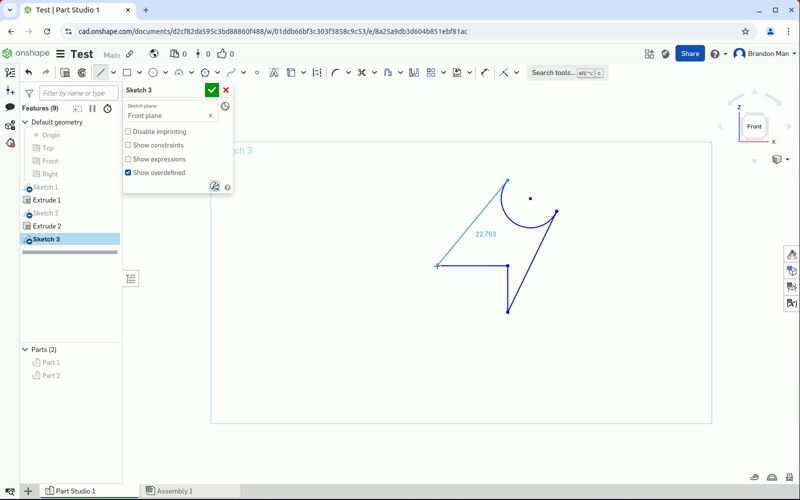
key_up(shift)
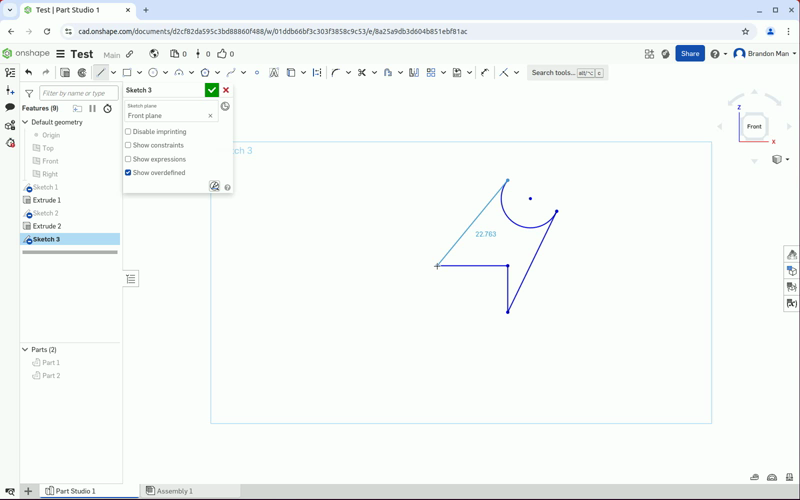
click(437, 265)
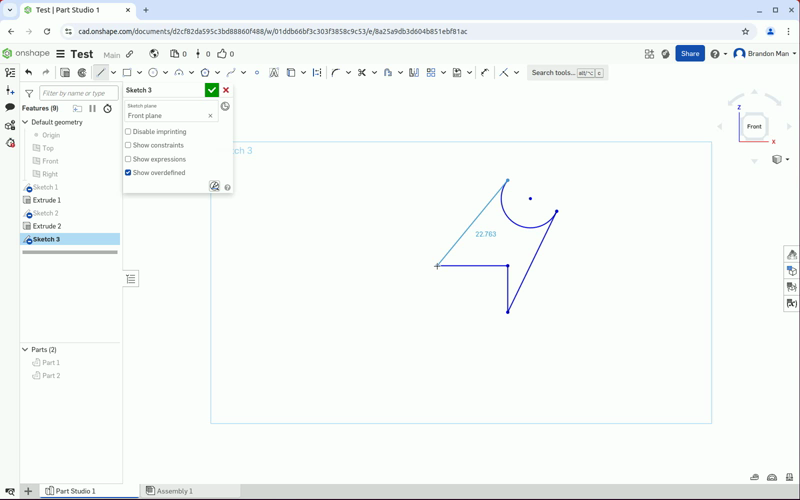
key(esc)
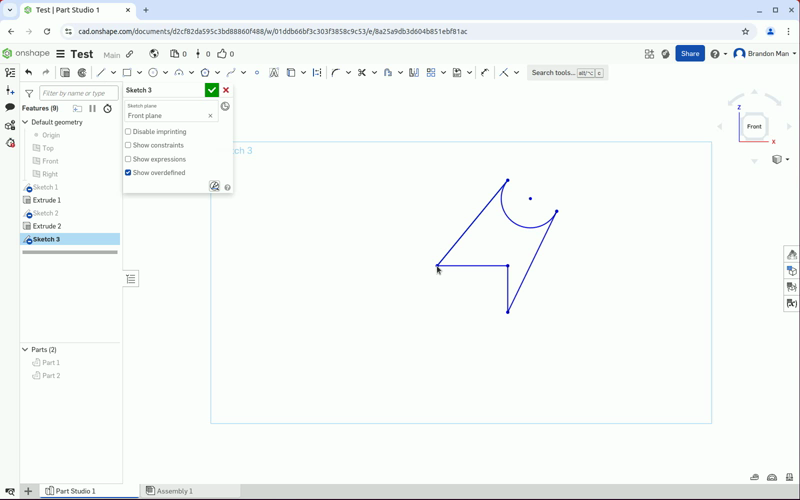
mouse_move(511, 229)
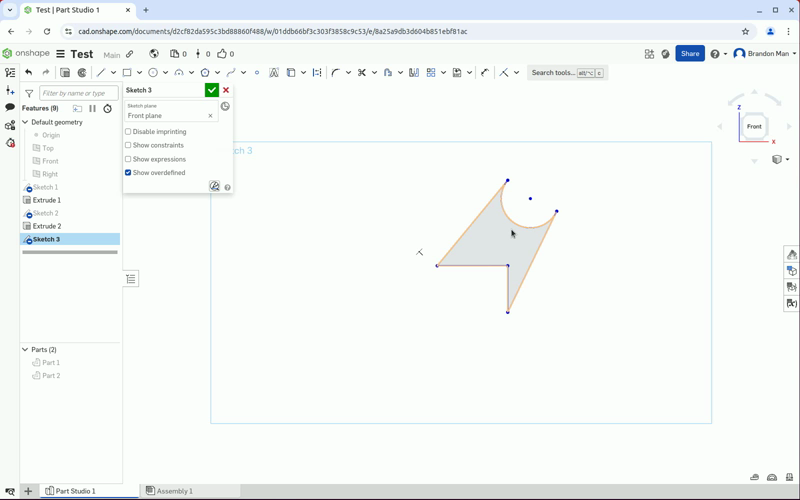
click(511, 229)
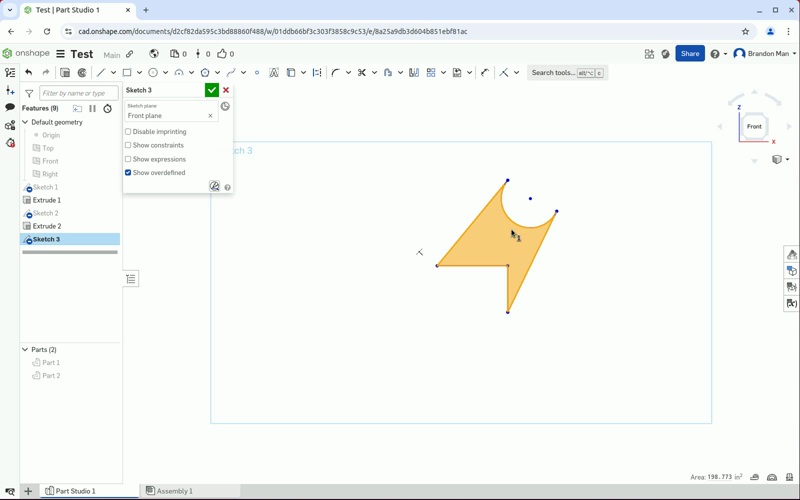
mouse_move(73, 352)
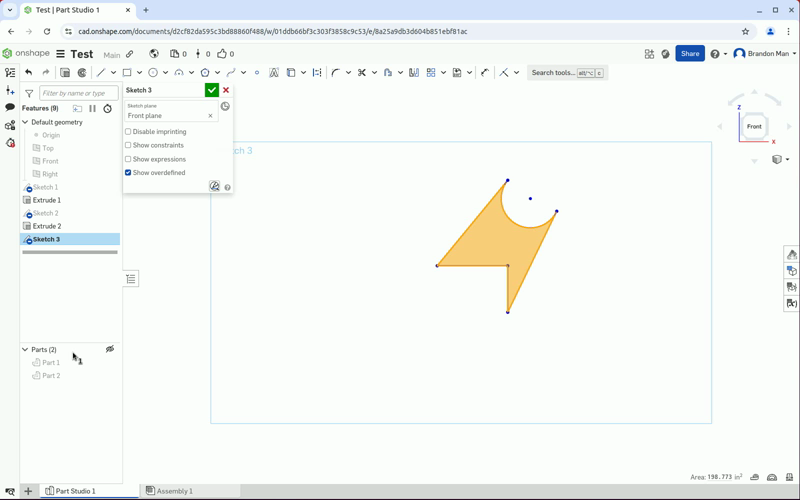
key(shift+y)
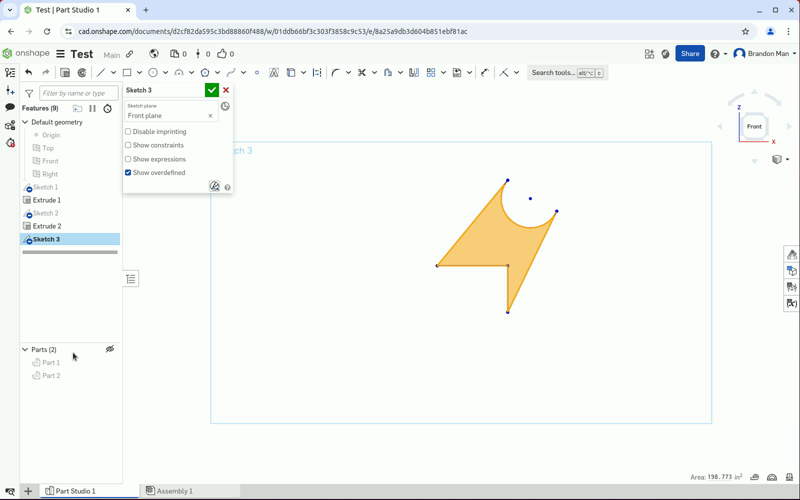
key(shift+e)
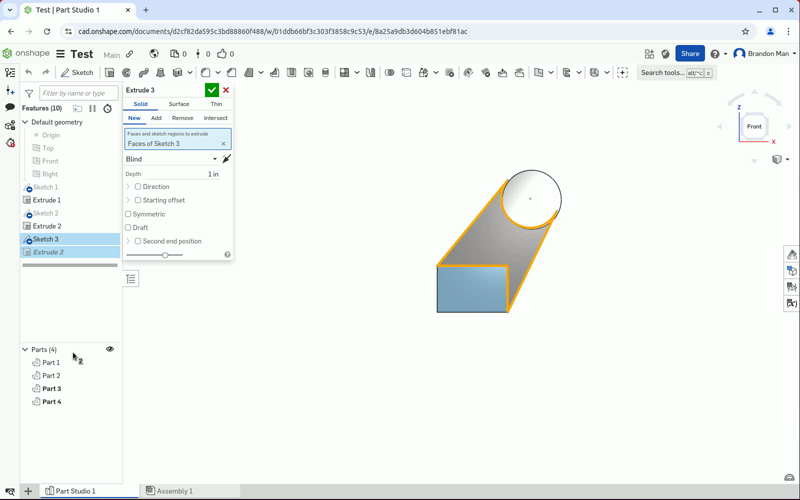
mouse_move(143, 106)
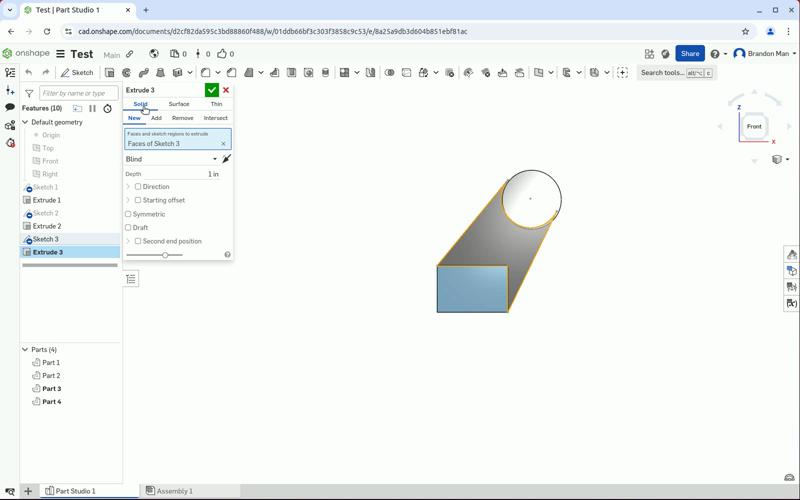
click(143, 106)
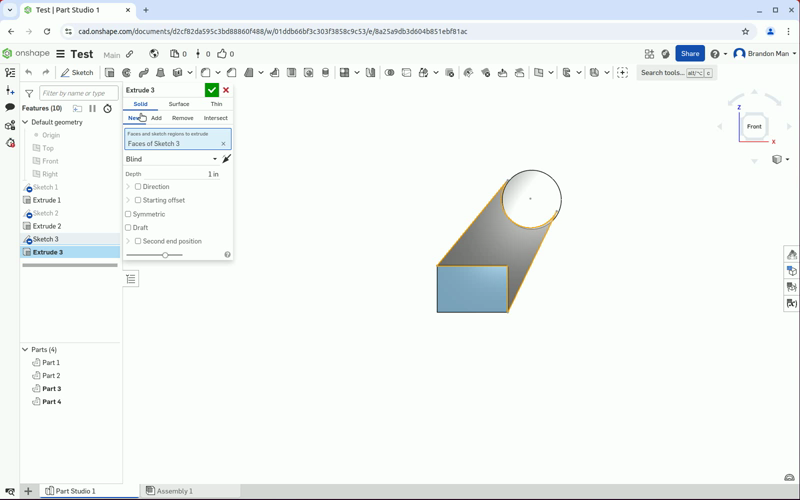
mouse_move(137, 120)
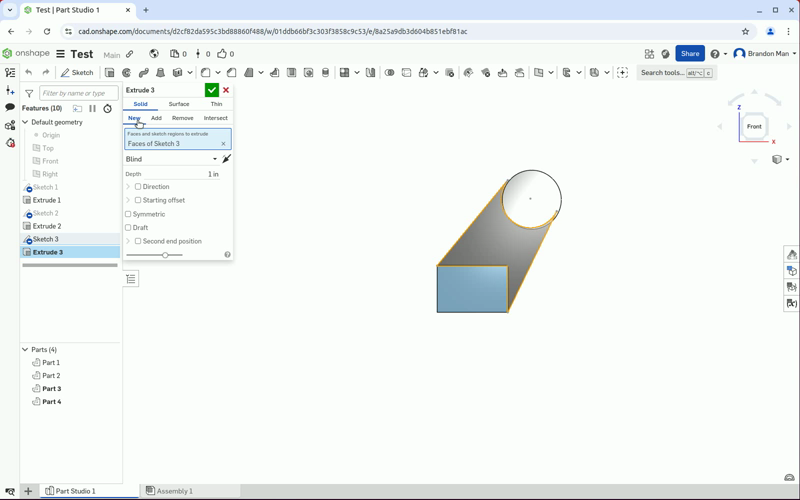
click(137, 120)
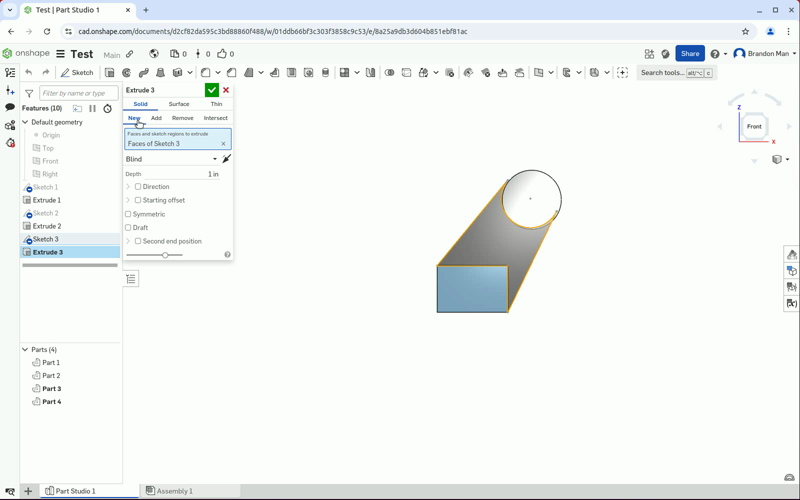
key(tab, 4)
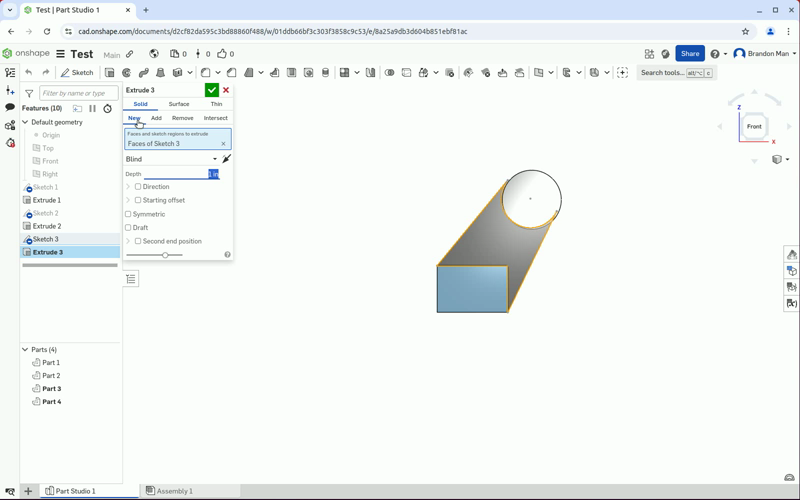
text(15.886)
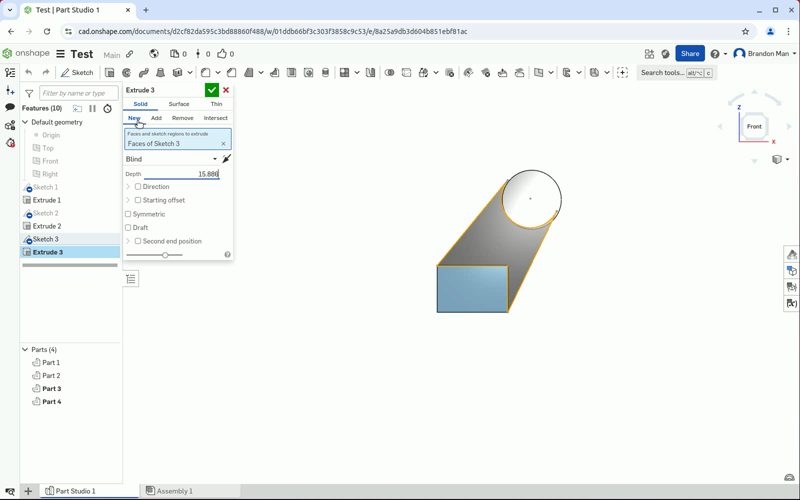
key(tab, 3)
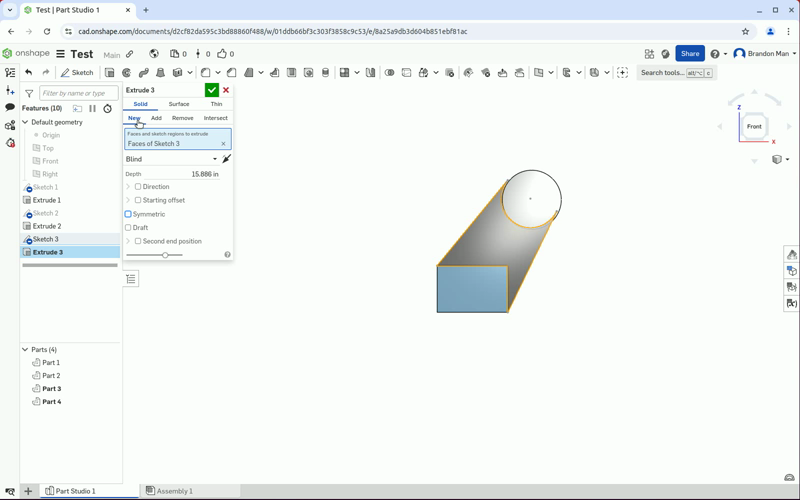
key(space)
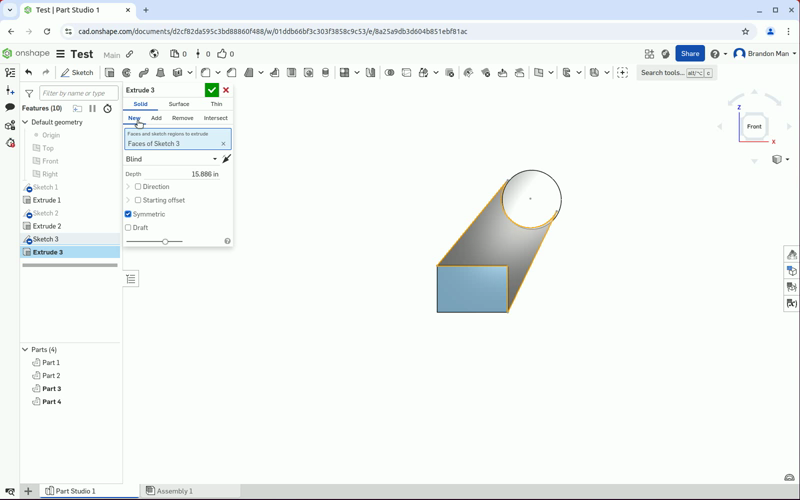
key(enter)
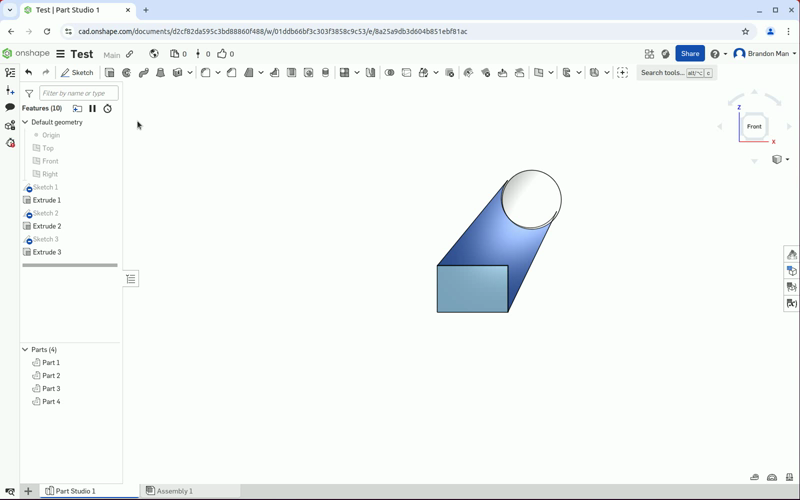
key(shift+h)
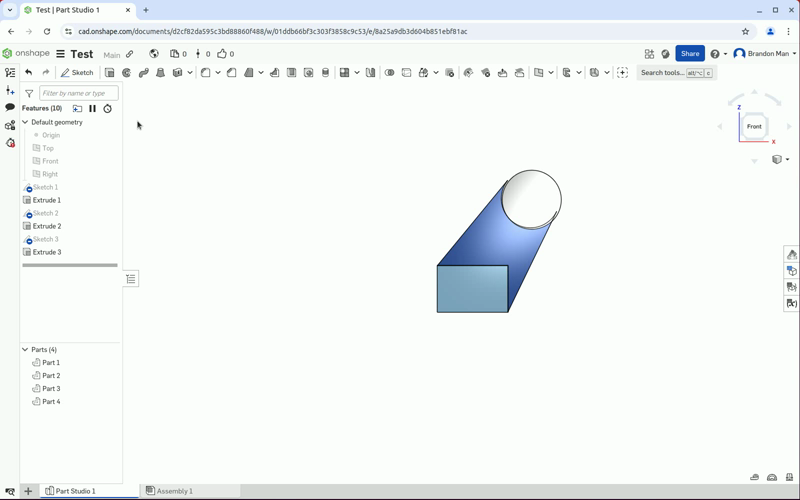
key(shift+h)
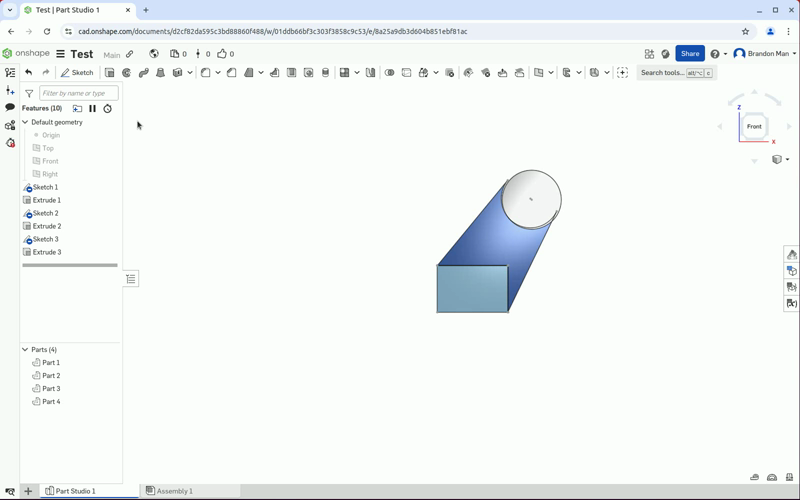
key(shift+7)
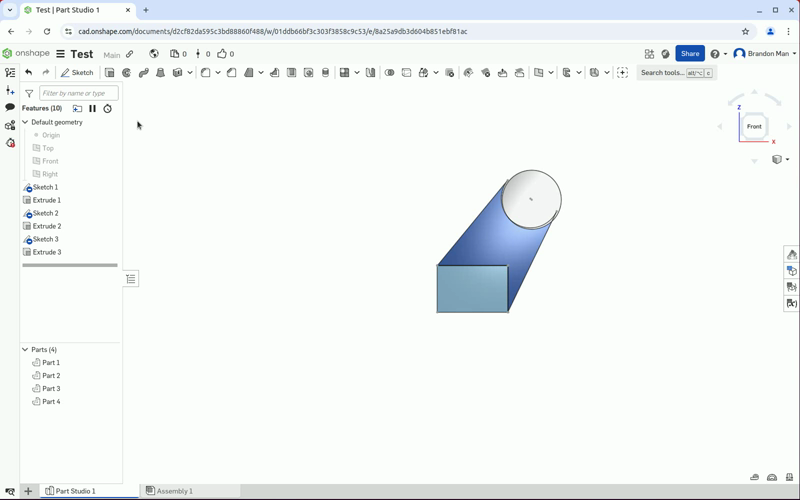
key(left, 2)
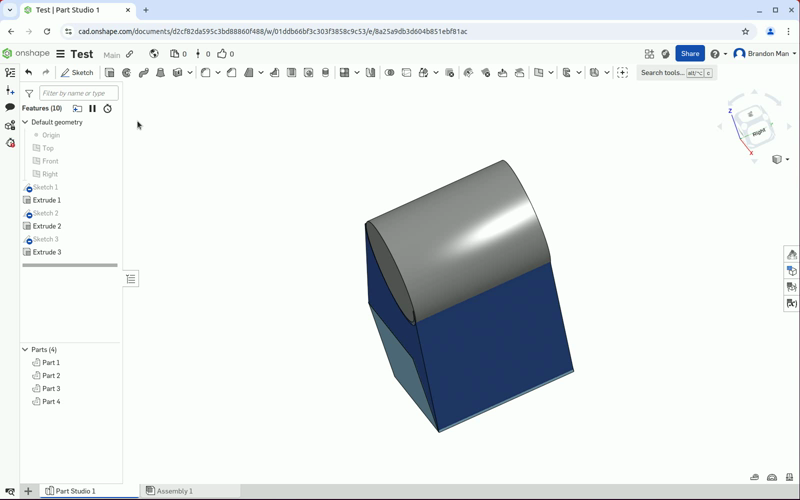
key(down, 2)
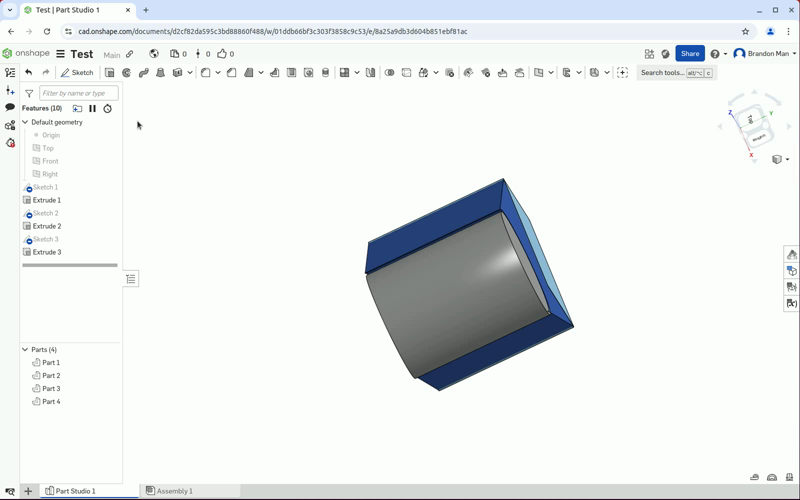
key(up, 2)
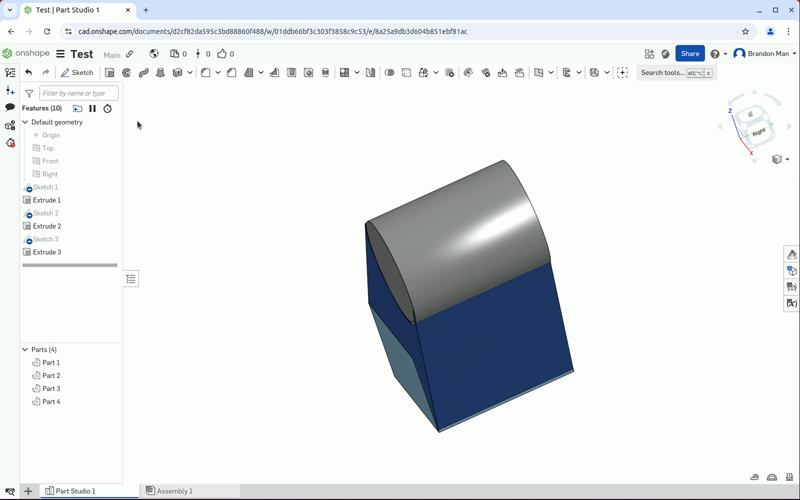
key(right, 2)
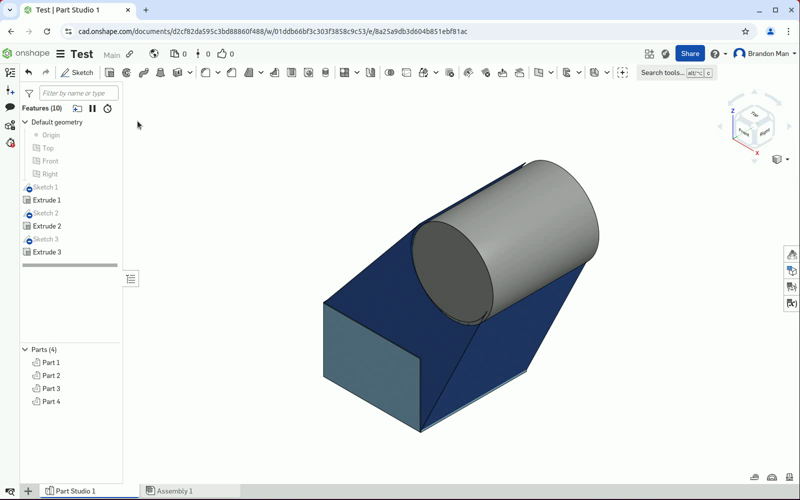
mouse_move(73, 189)
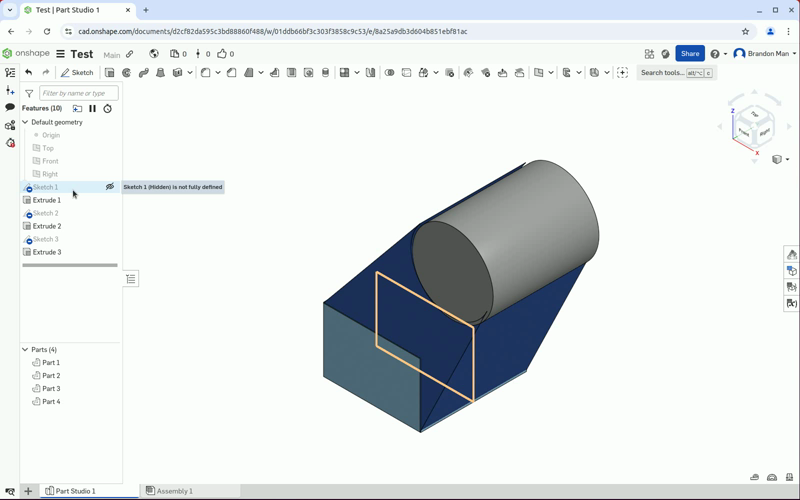
click(73, 189)